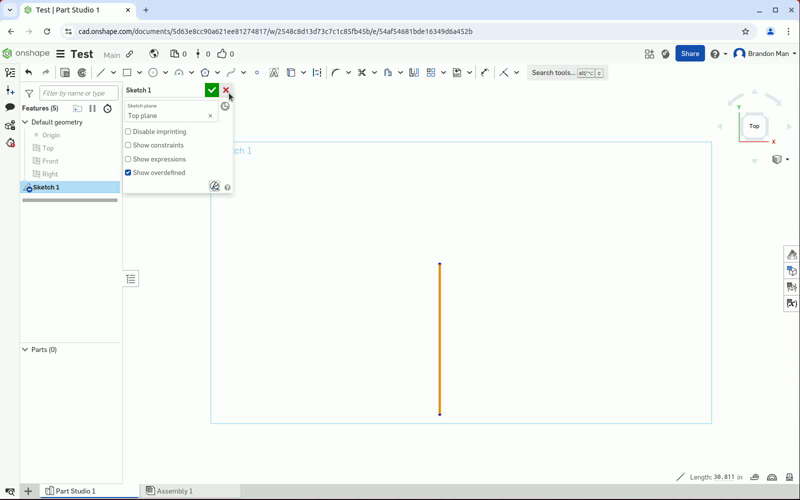
key(shift+h)
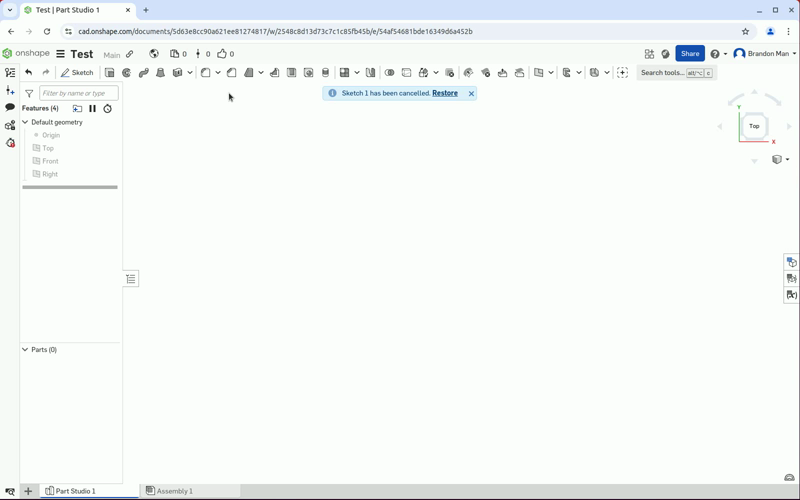
mouse_move(73, 352)
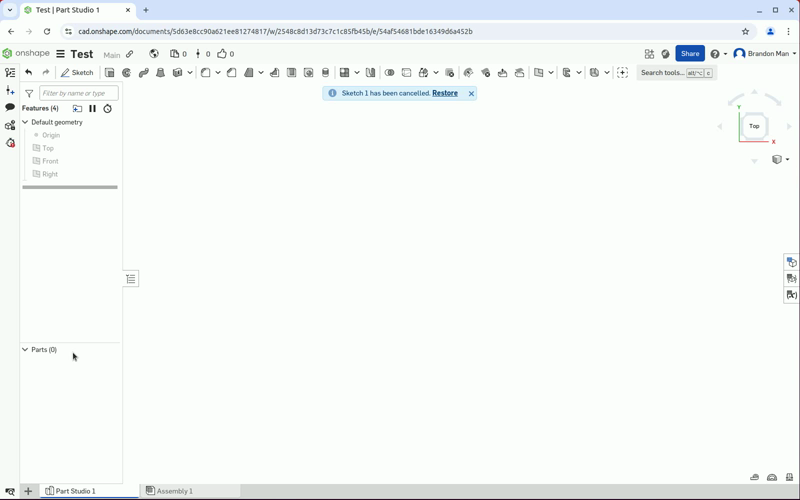
key(y)
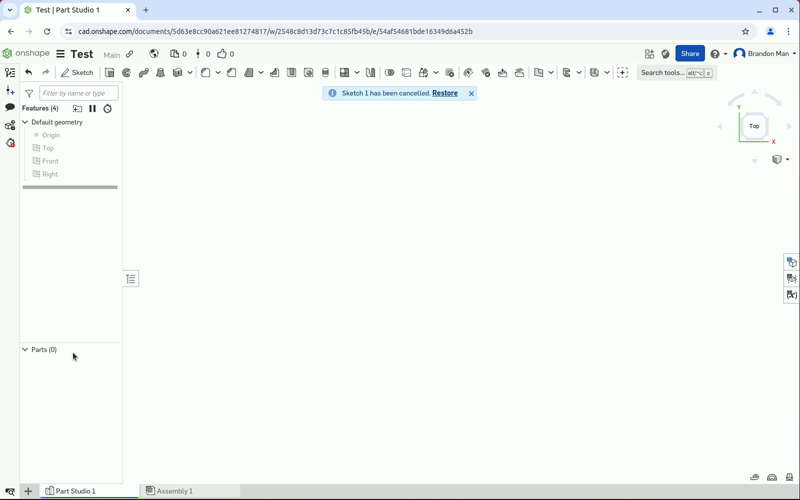
key(shift+p)
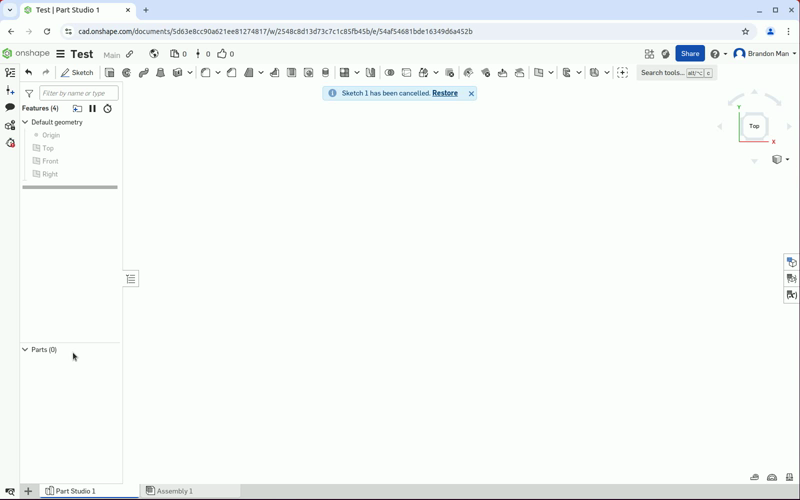
key(space)
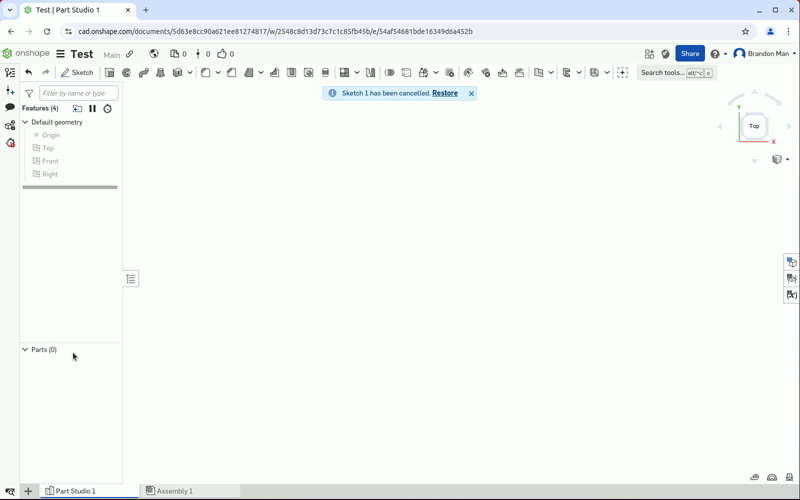
key_down(shift)
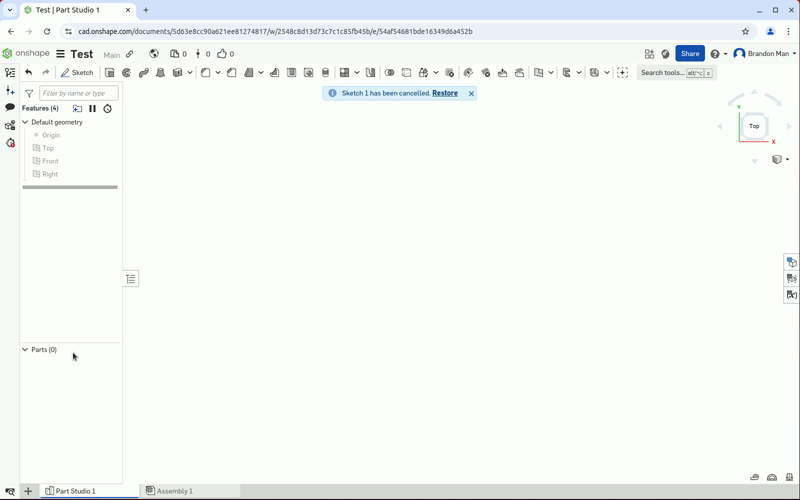
key(up)
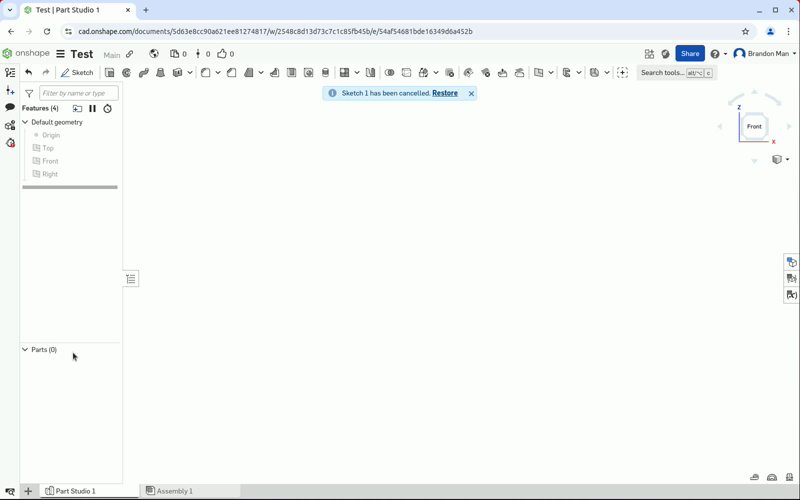
key_up(shift)
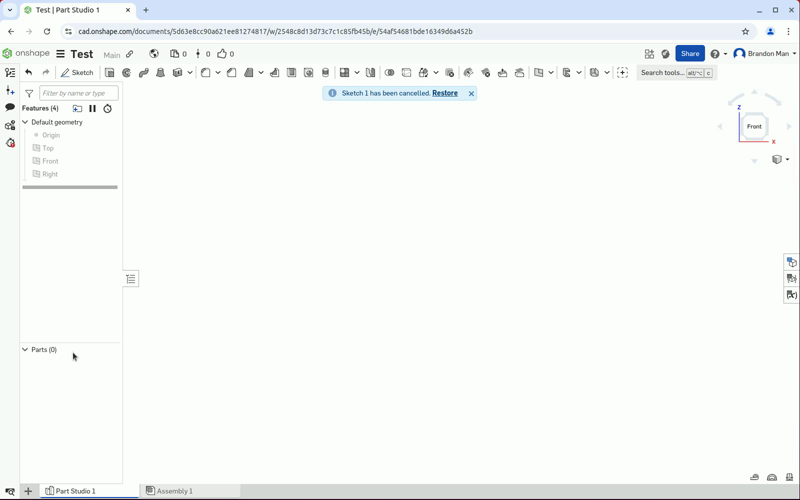
mouse_move(73, 352)
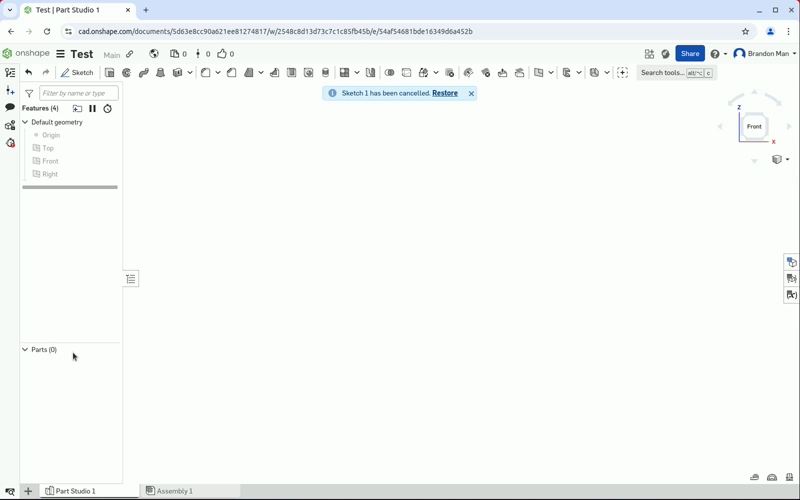
key(shift+y)
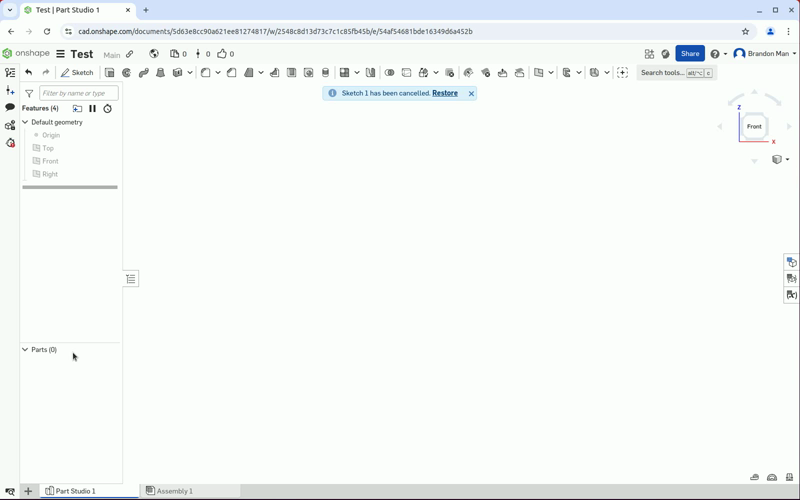
key(shift+s)
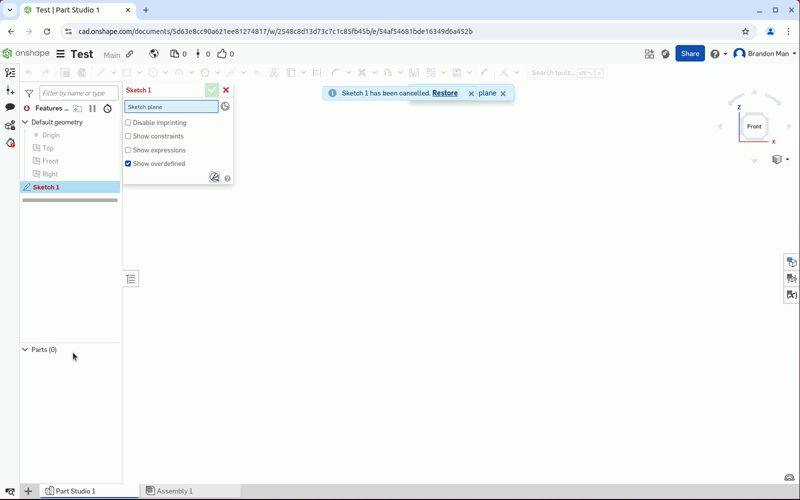
mouse_move(73, 163)
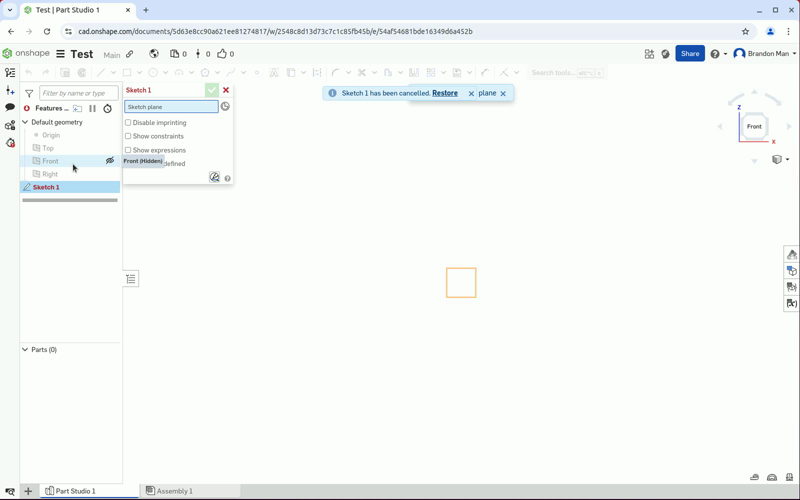
click(73, 163)
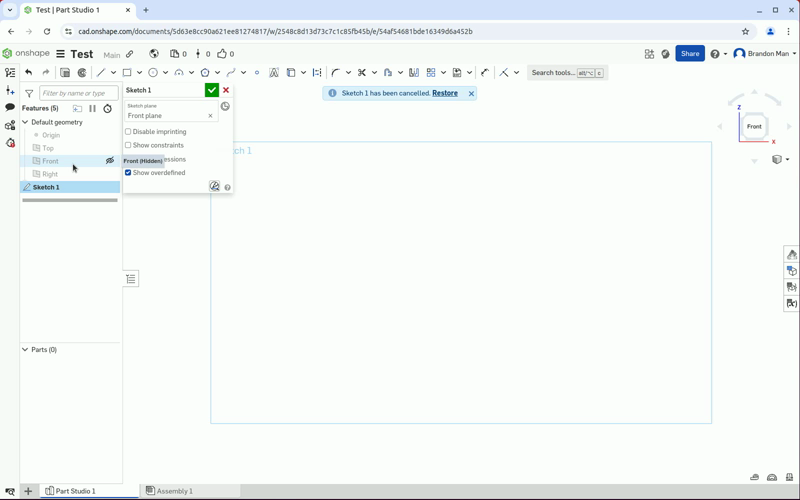
mouse_move(73, 352)
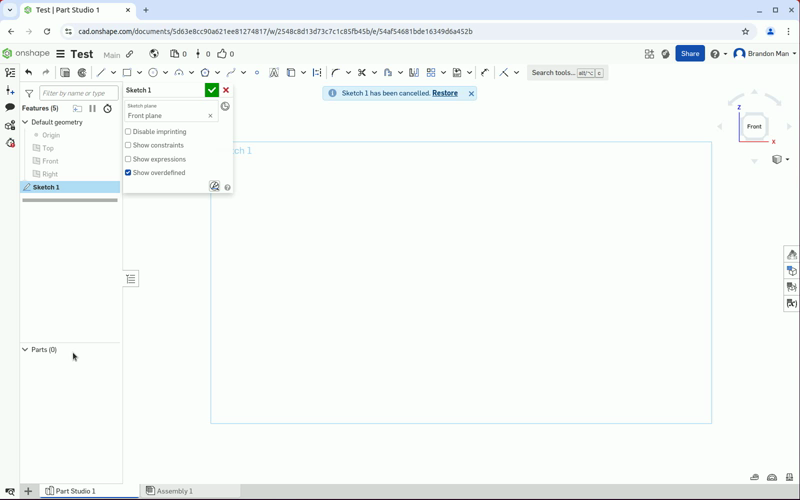
key(y)
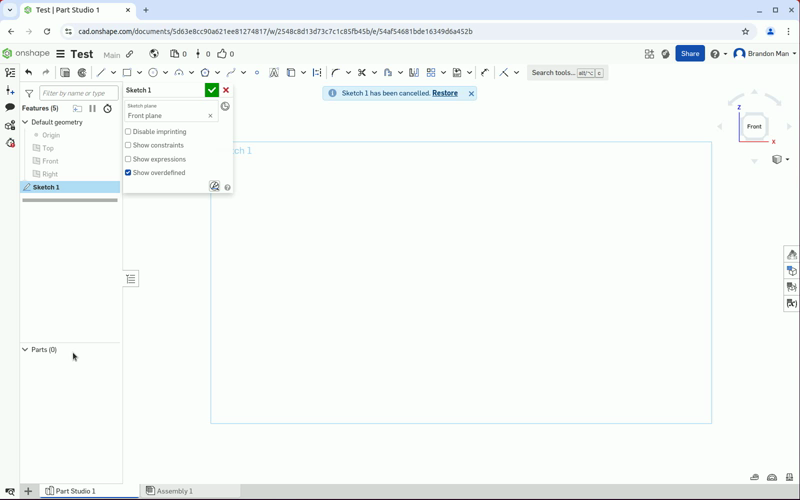
key(l)
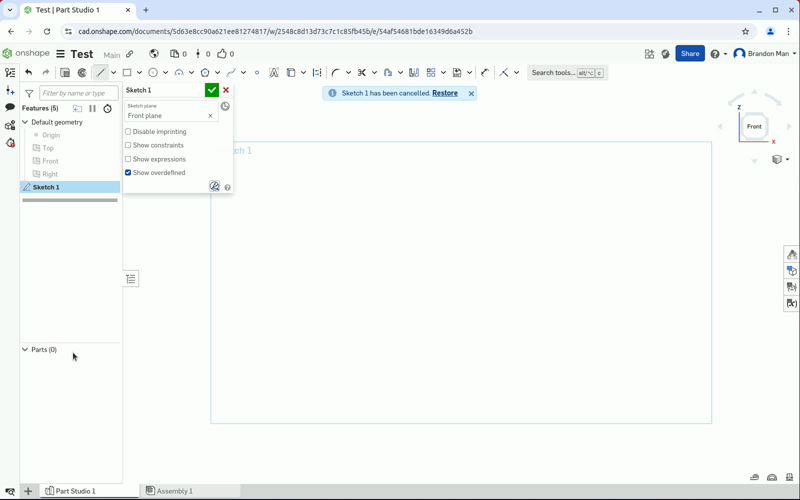
key_down(shift)
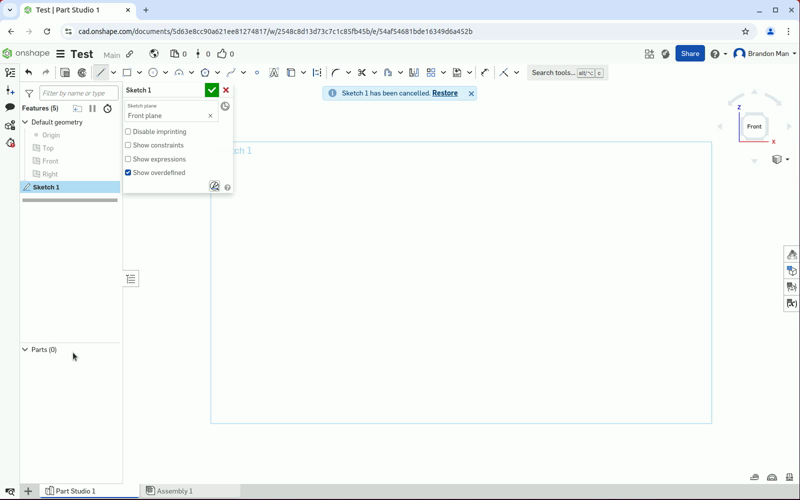
mouse_move(348, 282)
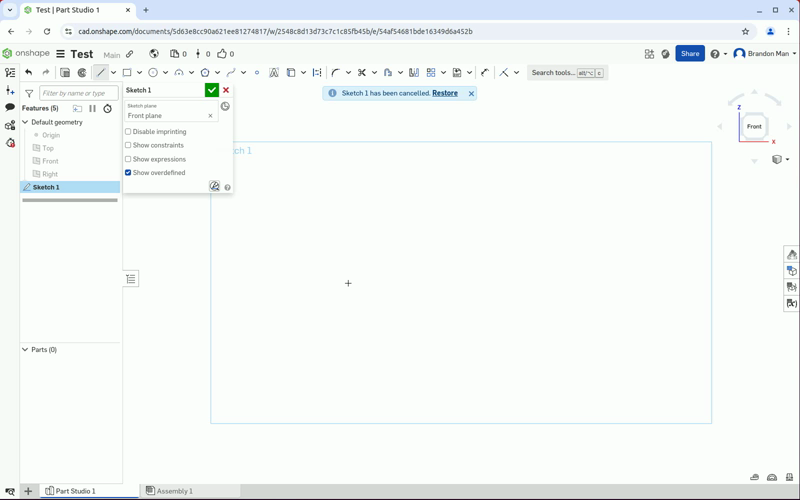
click(348, 282)
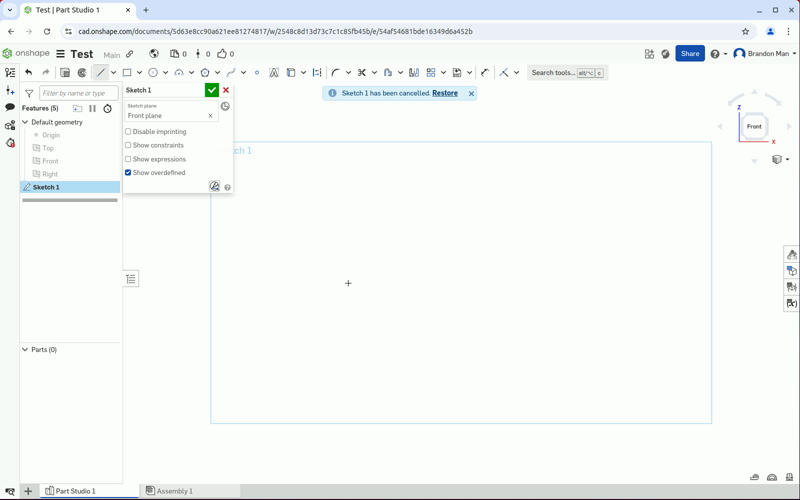
key_up(shift)
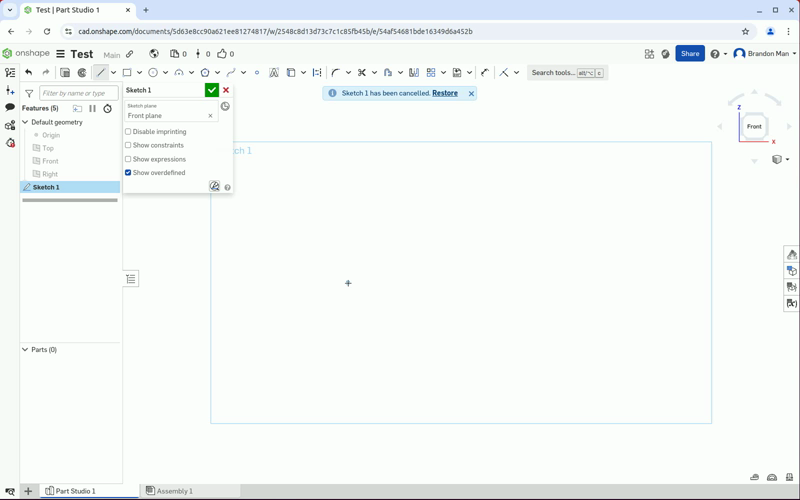
key_down(shift)
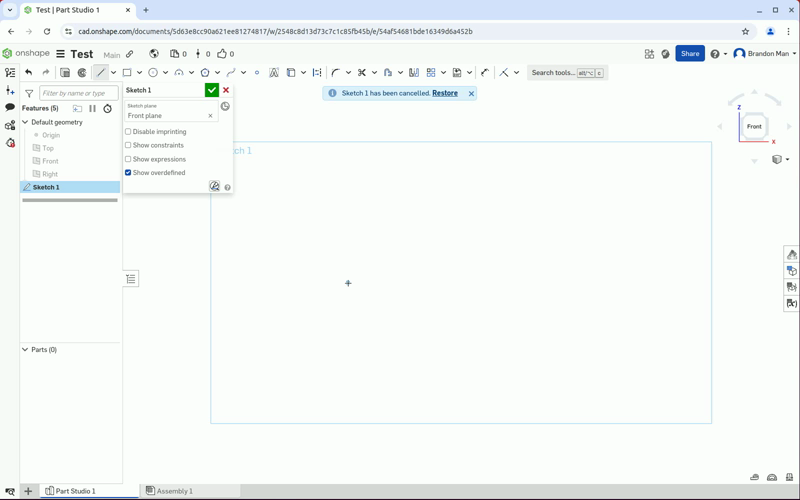
mouse_move(546, 282)
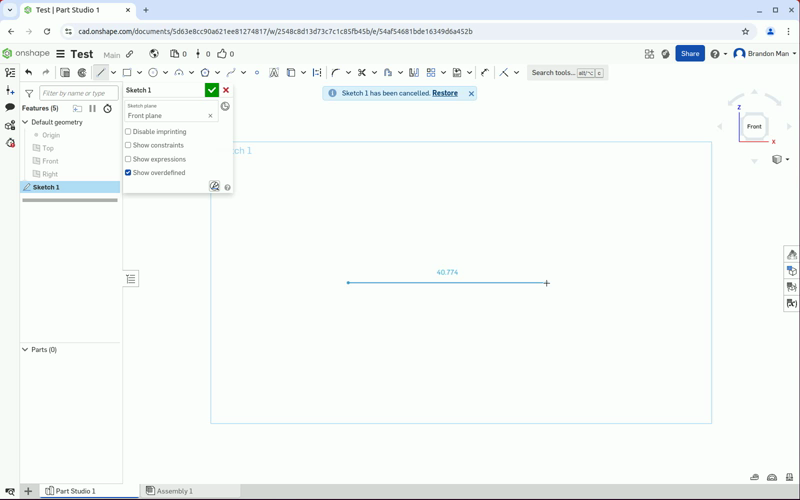
click(546, 282)
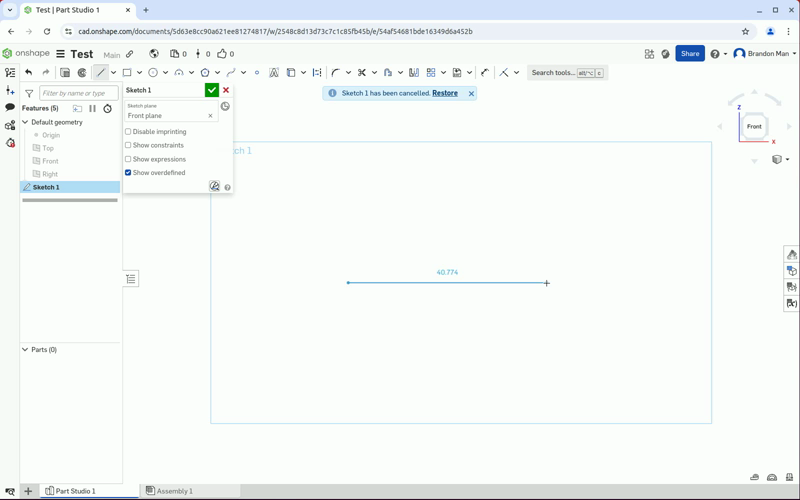
key_up(shift)
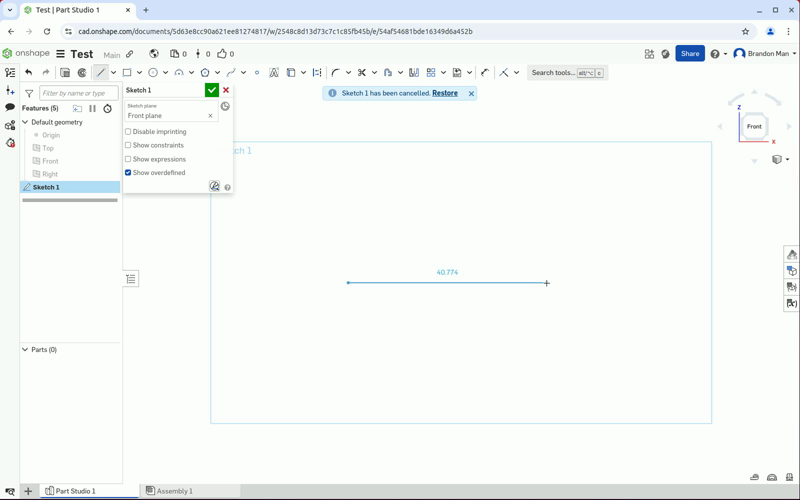
key_down(shift)
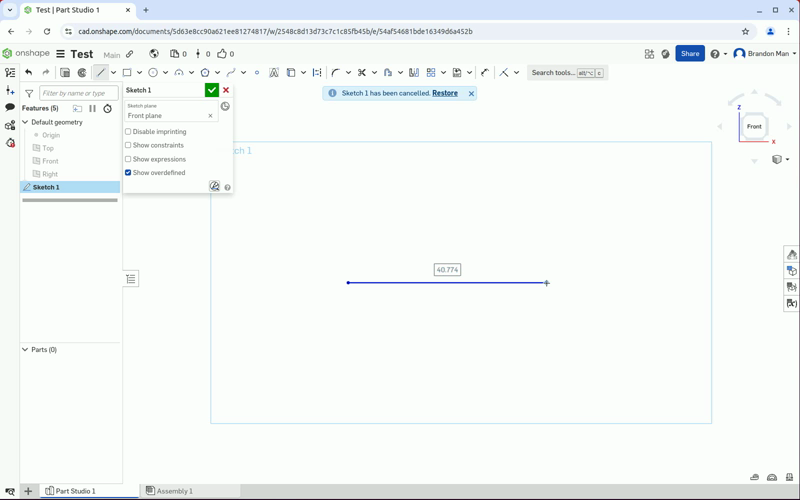
mouse_move(576, 282)
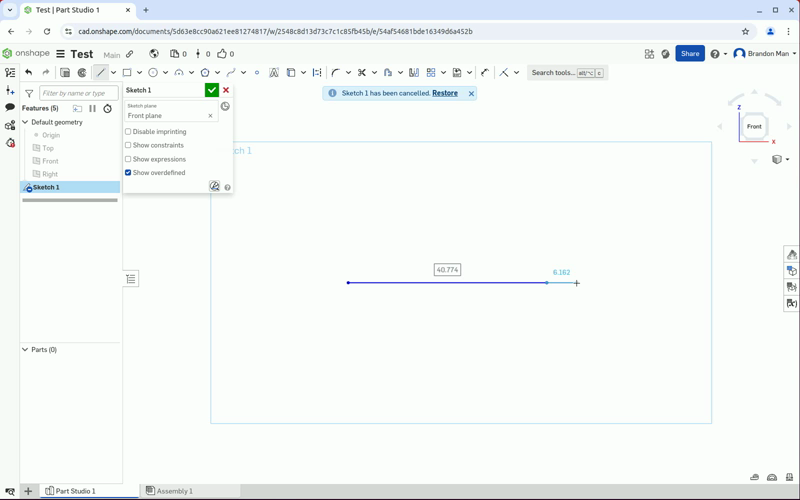
mouse_move(519, 255)
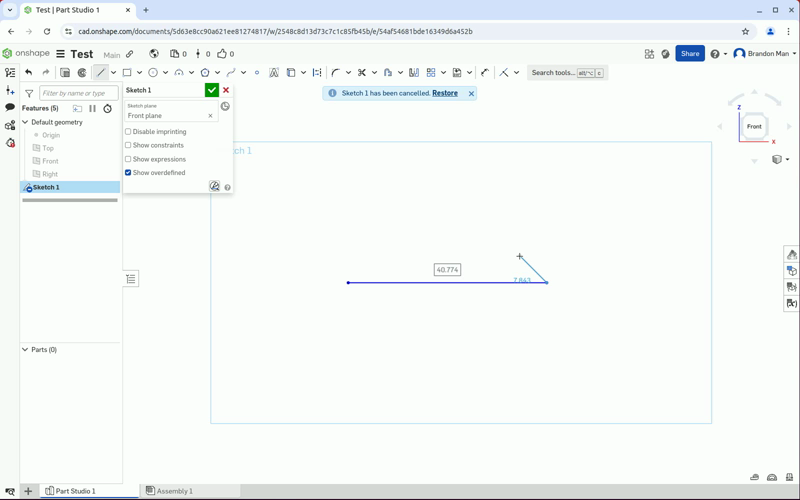
click(519, 255)
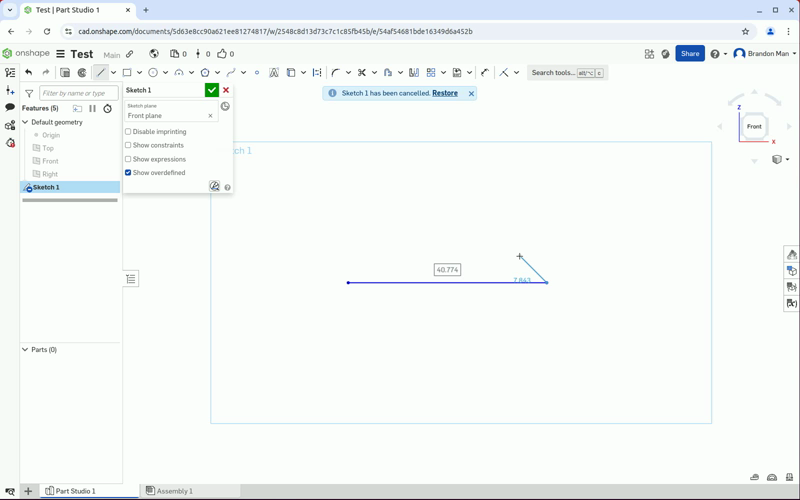
key_up(shift)
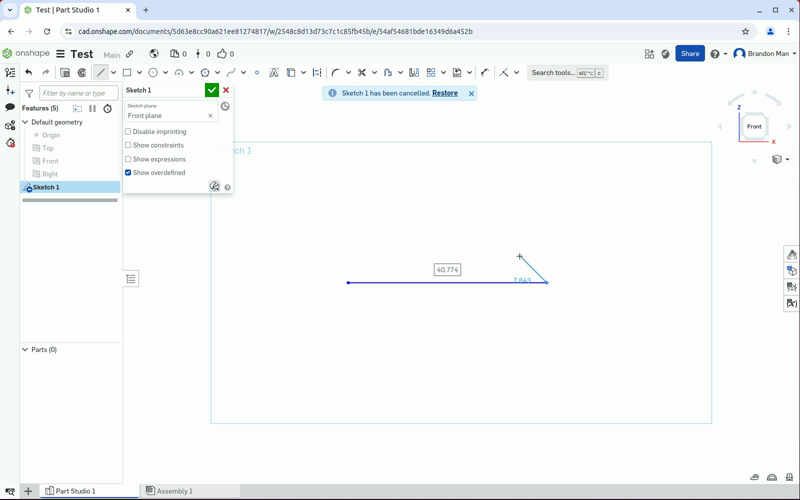
key_down(shift)
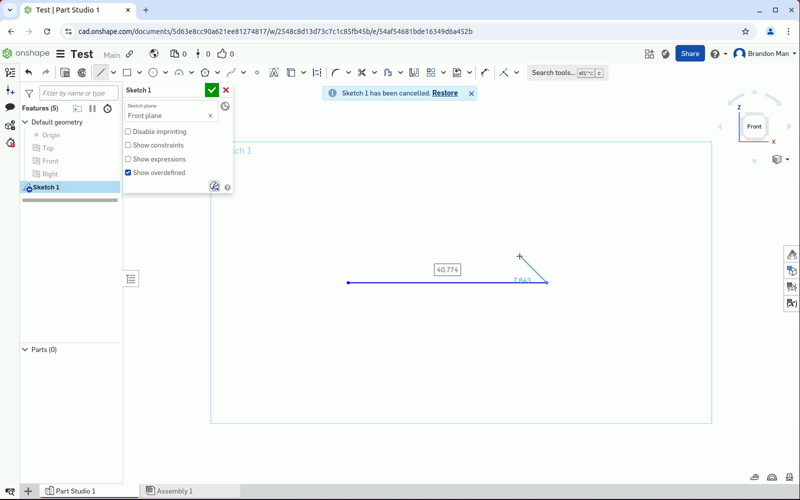
mouse_move(375, 255)
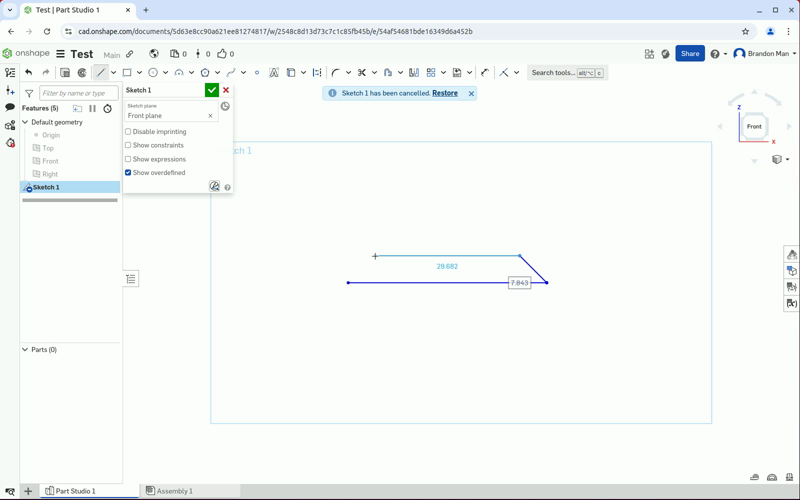
click(375, 255)
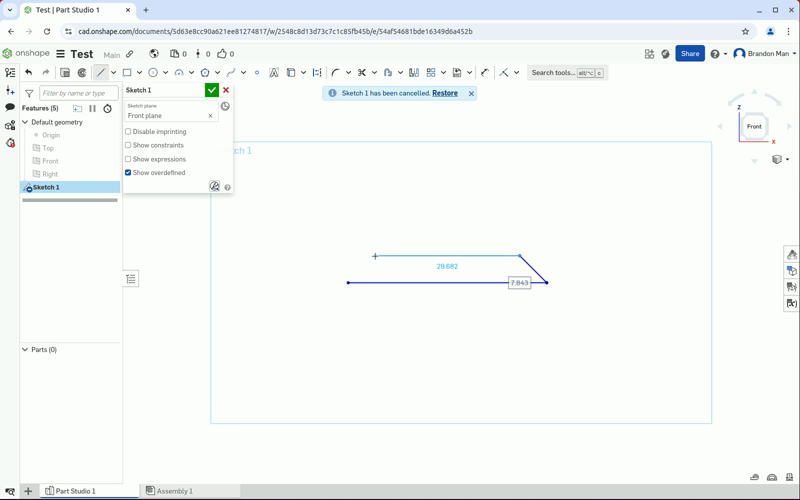
key_up(shift)
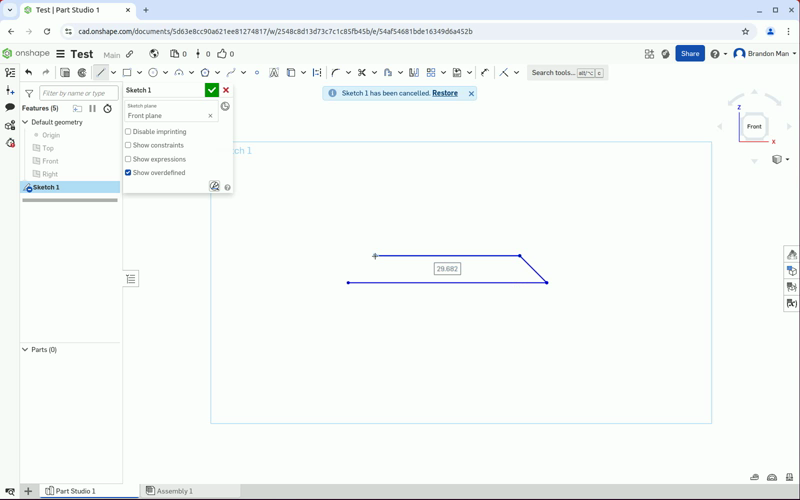
mouse_move(405, 255)
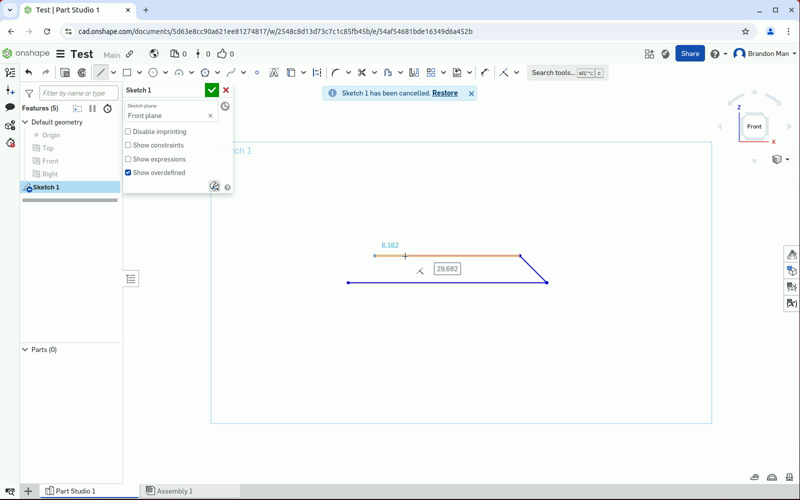
key_down(shift)
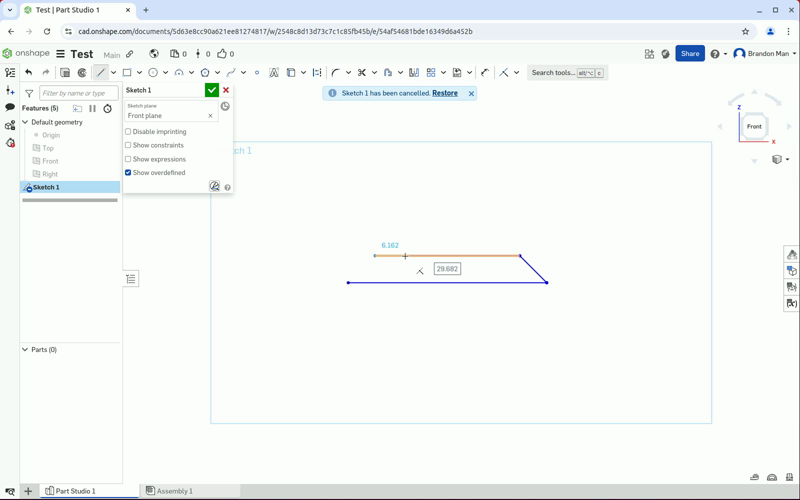
mouse_move(348, 282)
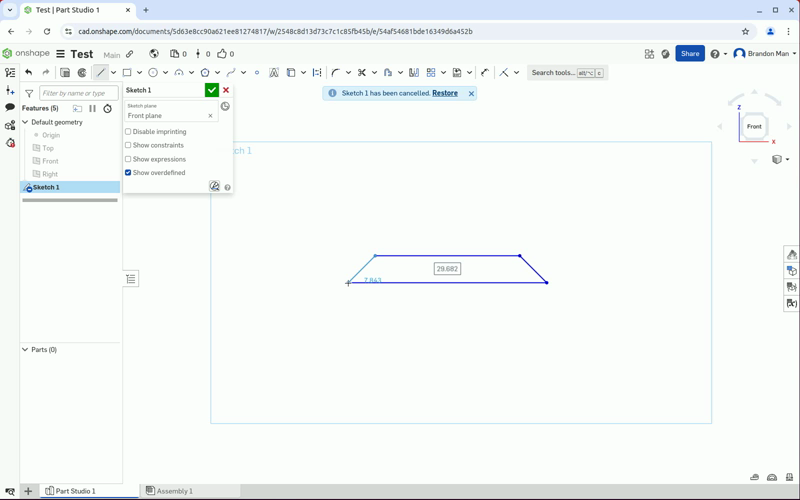
key_up(shift)
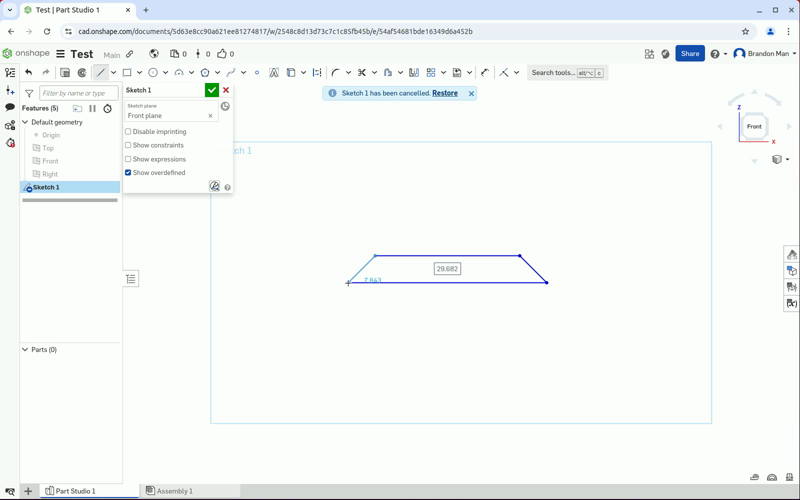
click(348, 282)
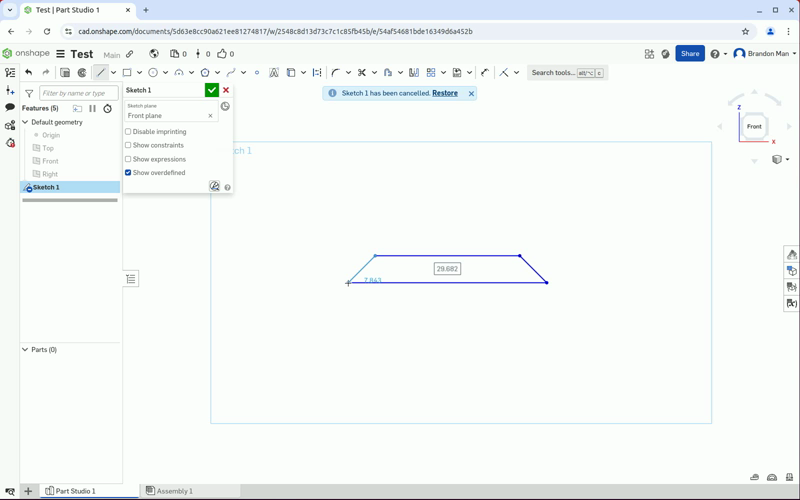
key(esc)
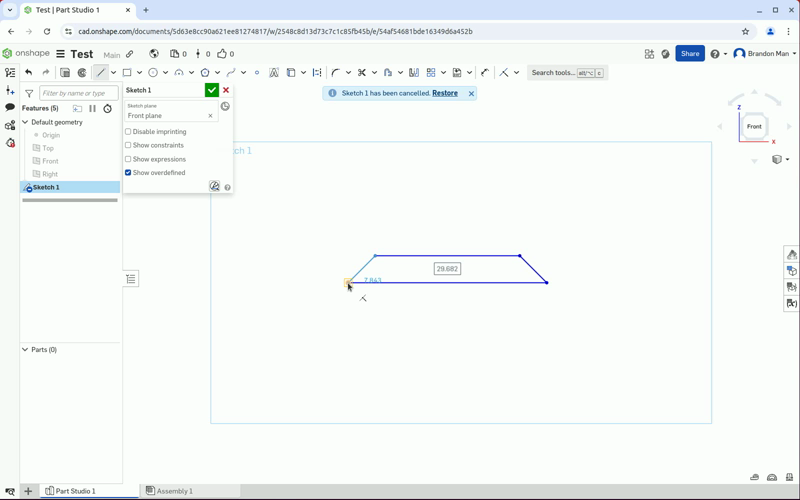
mouse_move(388, 259)
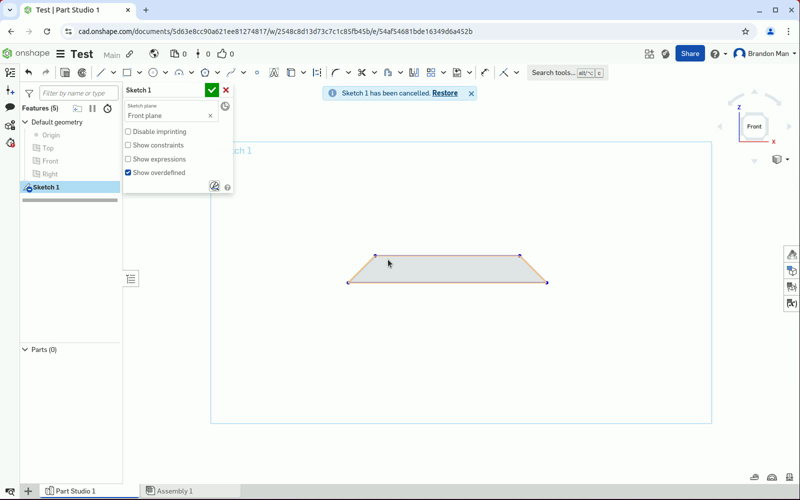
click(388, 259)
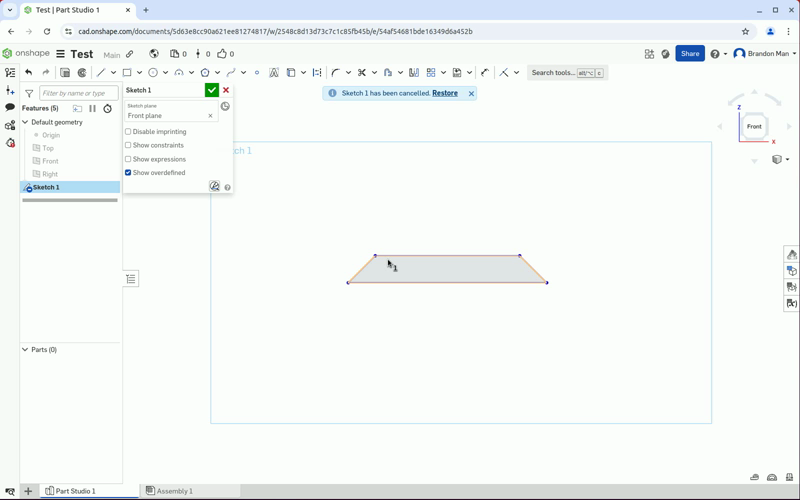
mouse_move(73, 352)
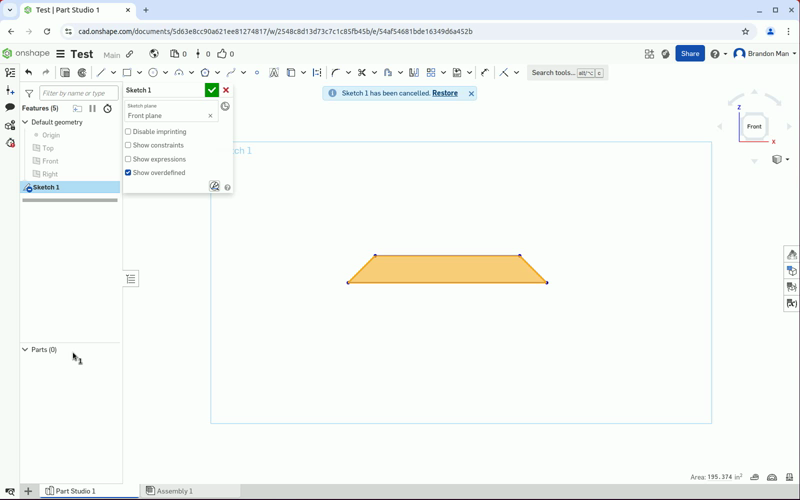
key(shift+y)
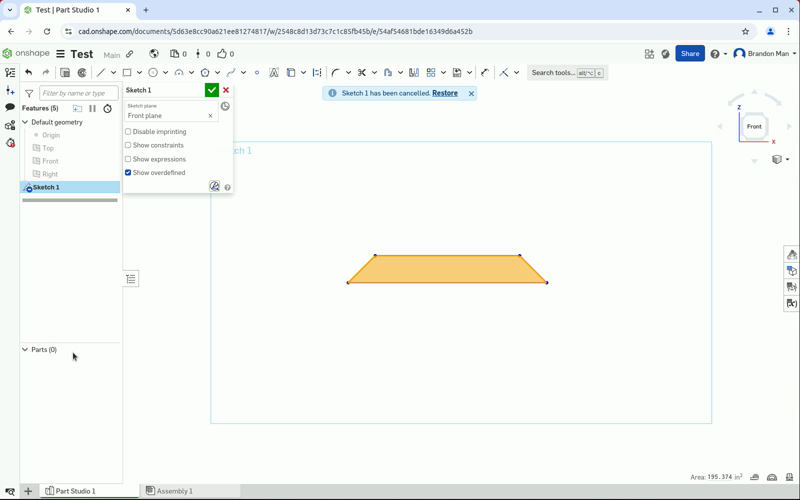
key(shift+e)
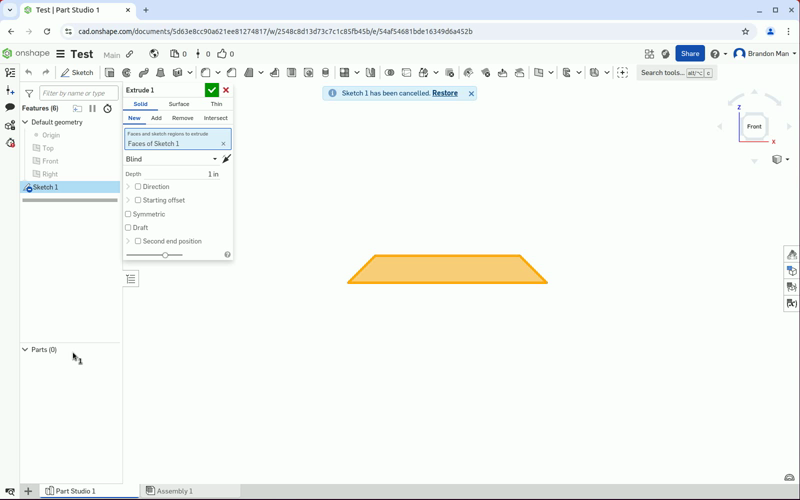
mouse_move(143, 106)
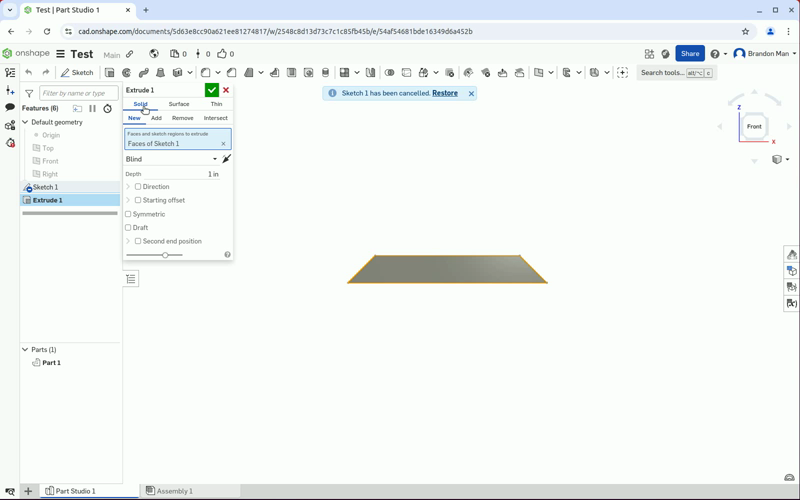
click(143, 106)
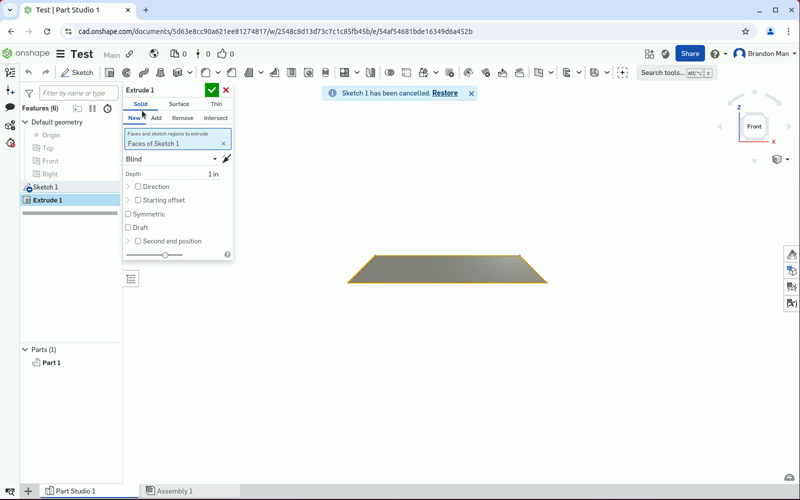
mouse_move(137, 120)
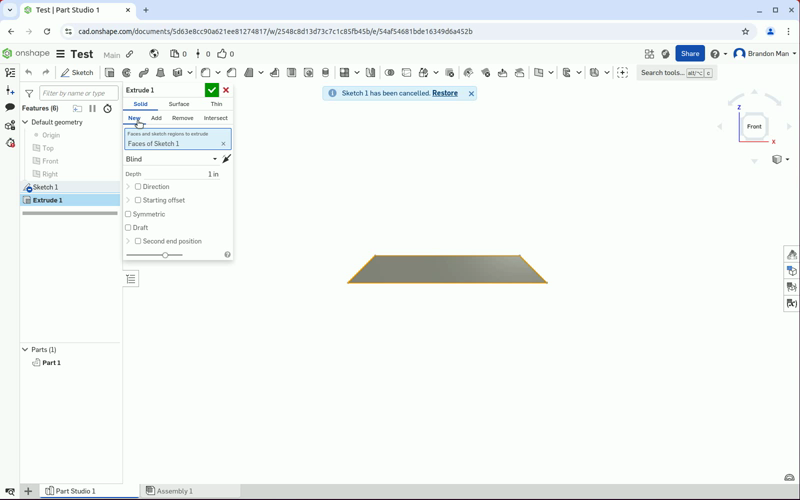
click(137, 120)
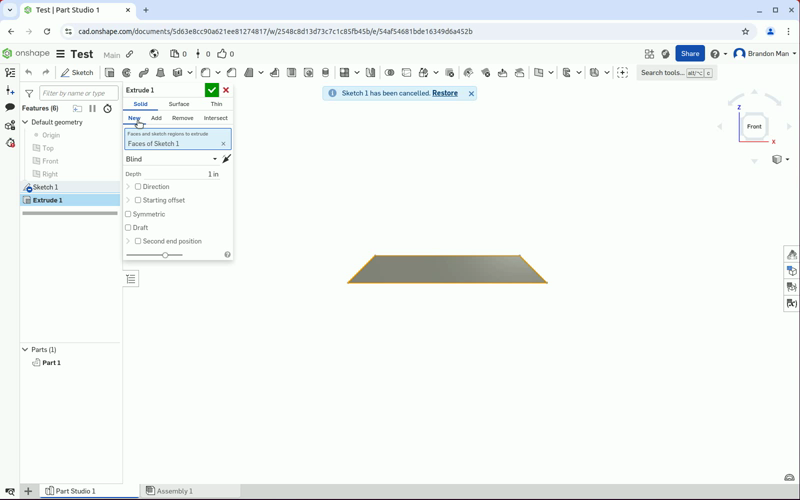
key(tab, 4)
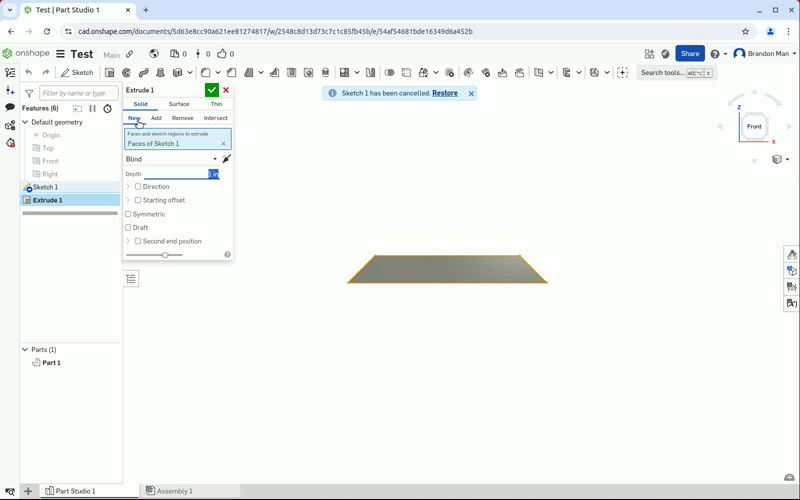
text(0.481)
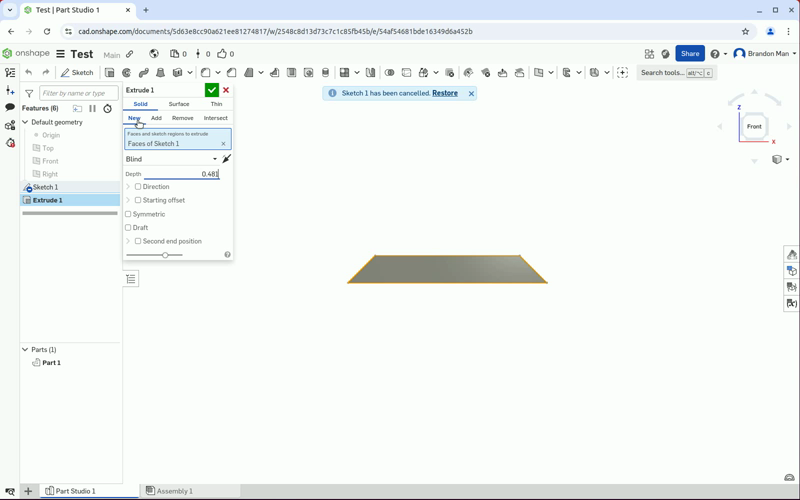
key(enter)
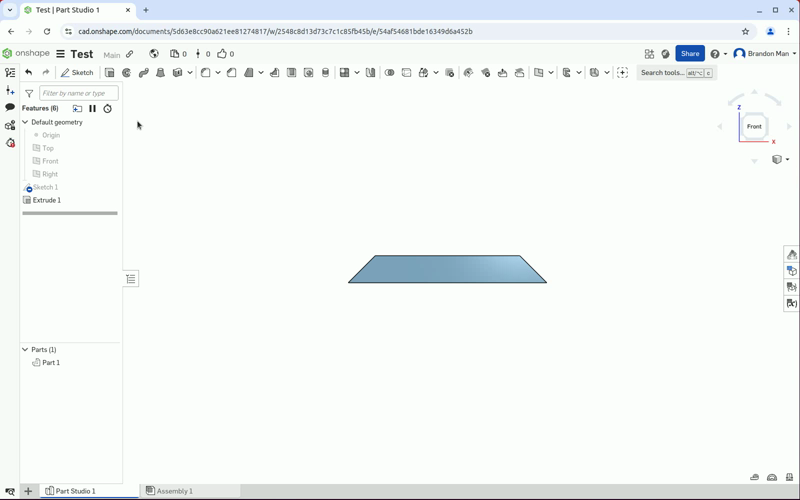
key(shift+h)
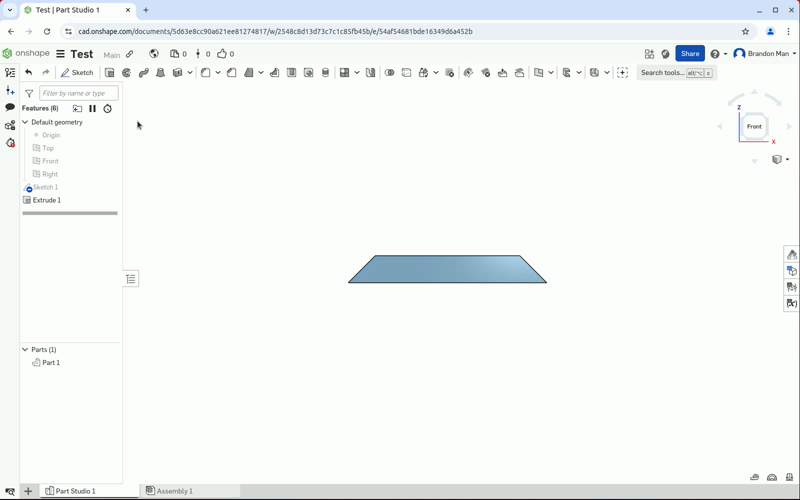
key(shift+h)
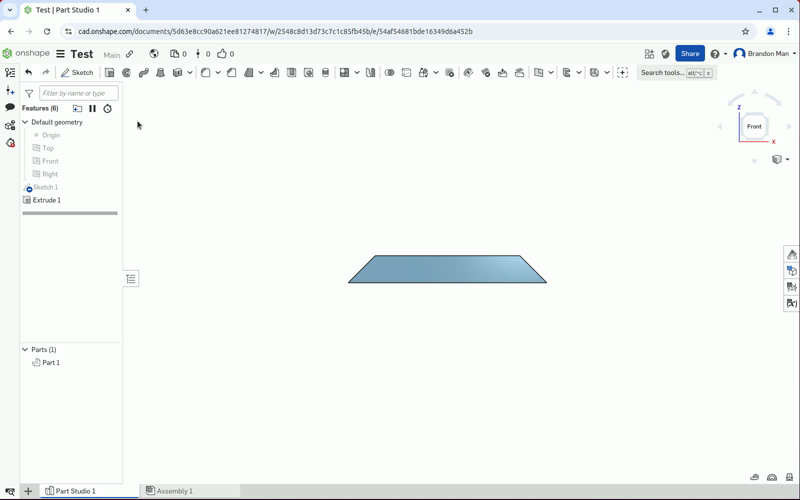
mouse_move(73, 189)
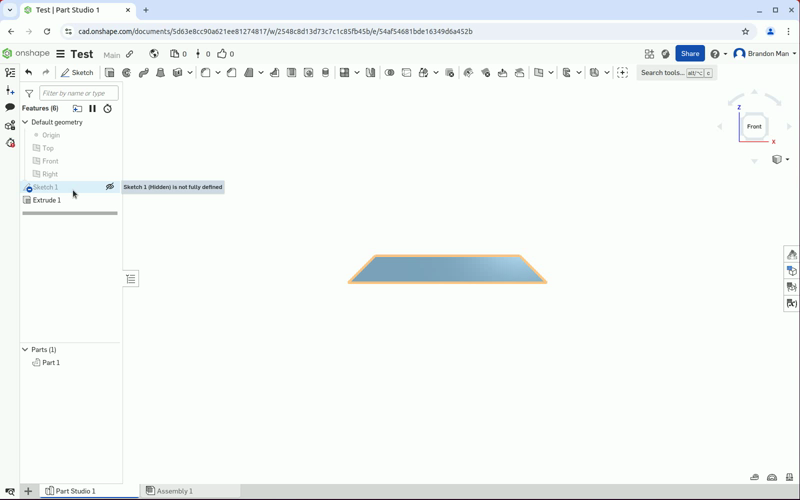
click(73, 189)
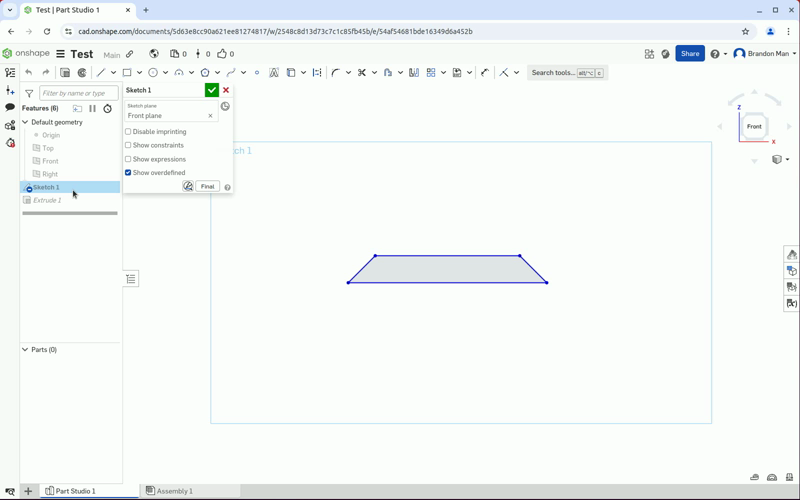
mouse_move(229, 92)
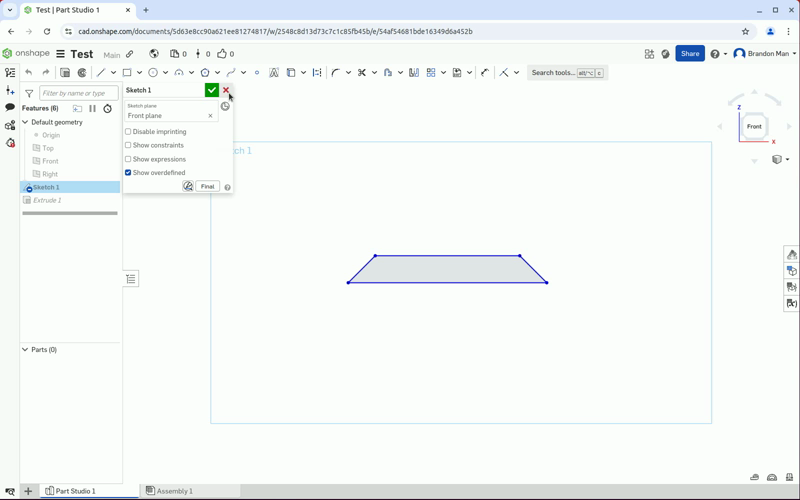
click(229, 92)
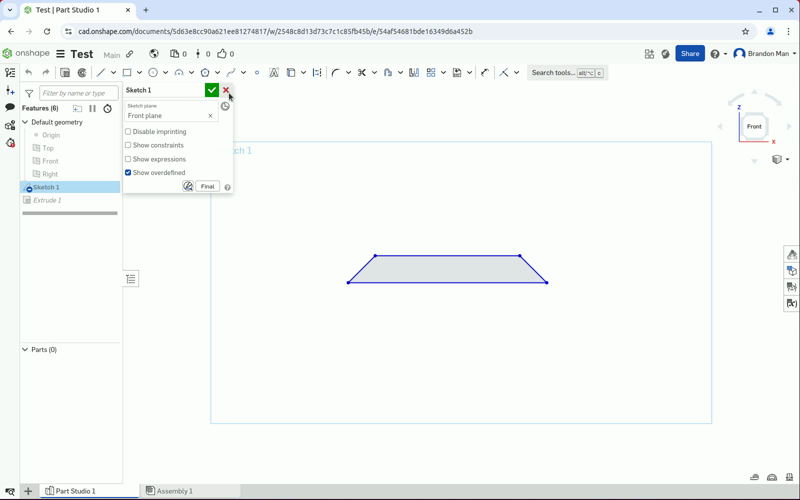
key(shift+s)
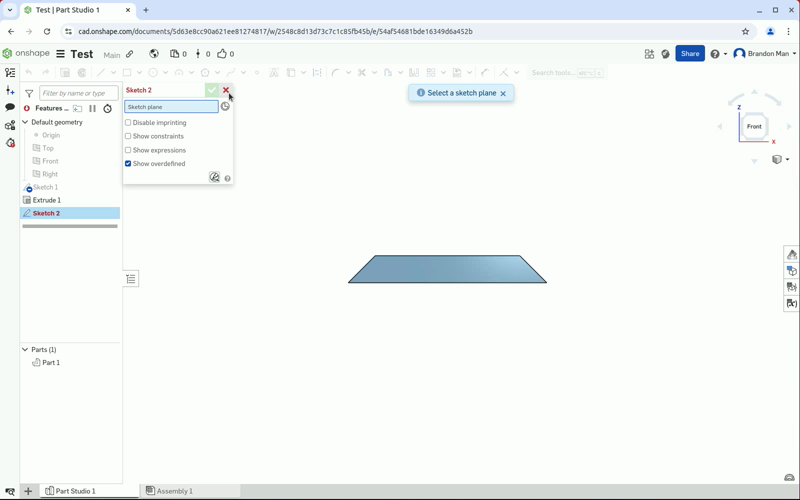
mouse_move(73, 163)
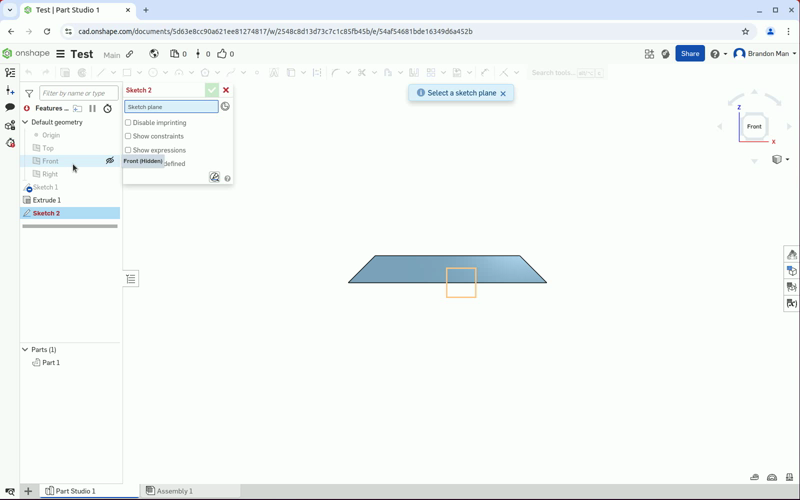
click(73, 163)
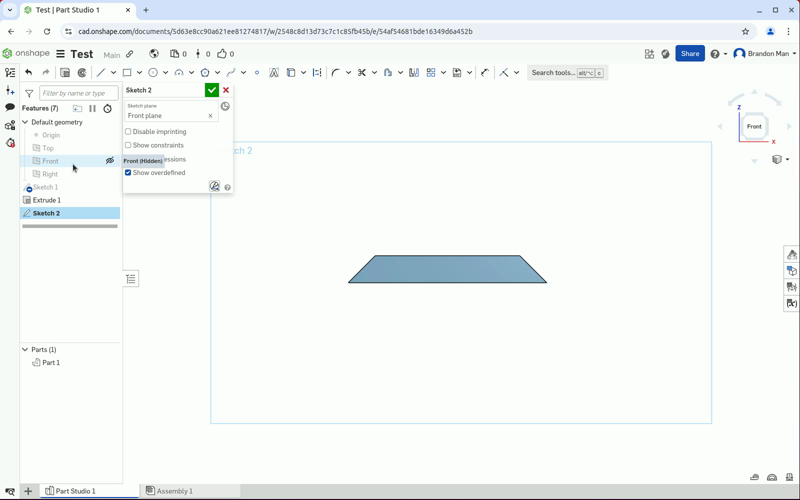
mouse_move(73, 352)
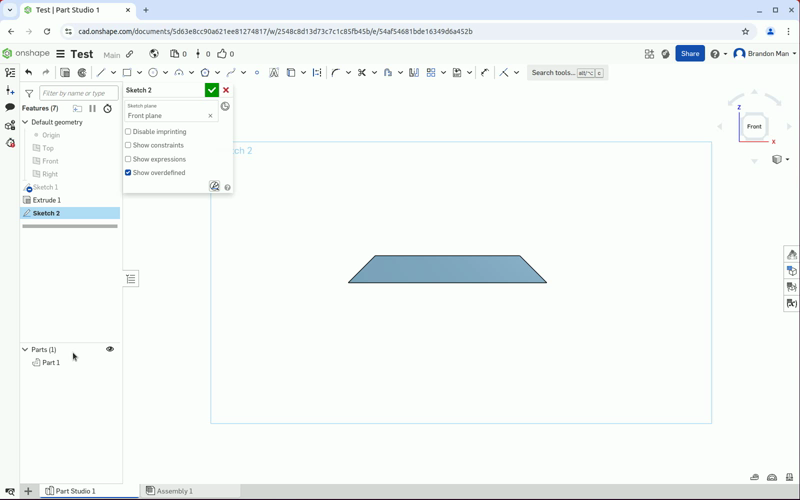
key(y)
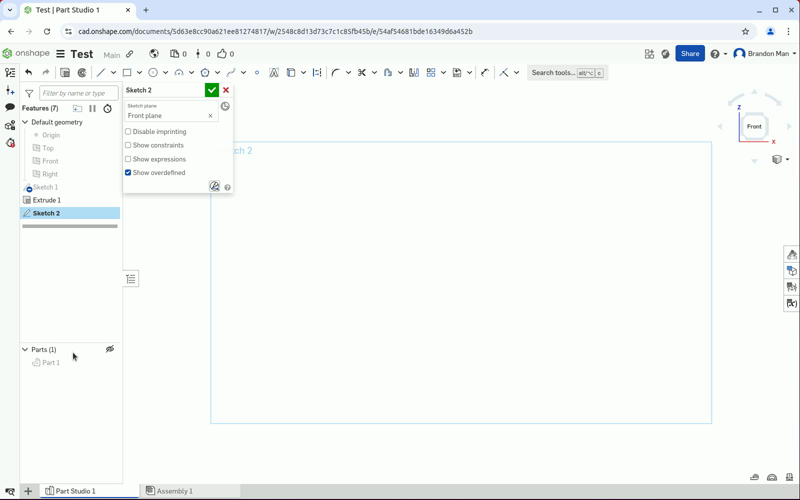
key(l)
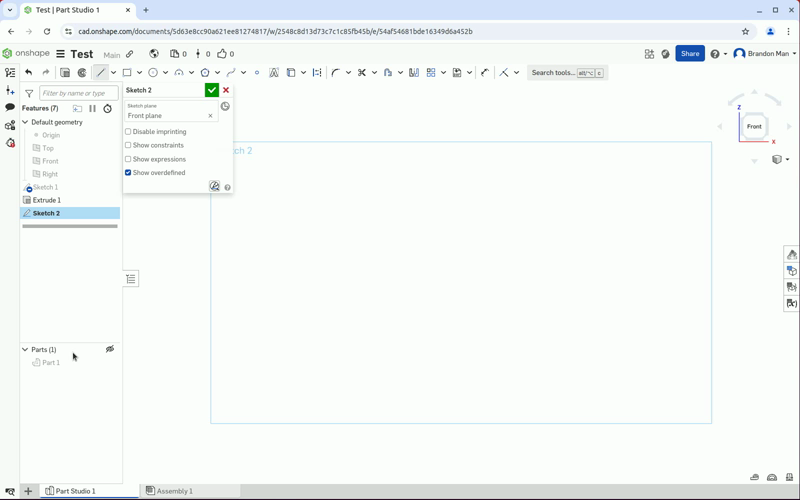
key_down(shift)
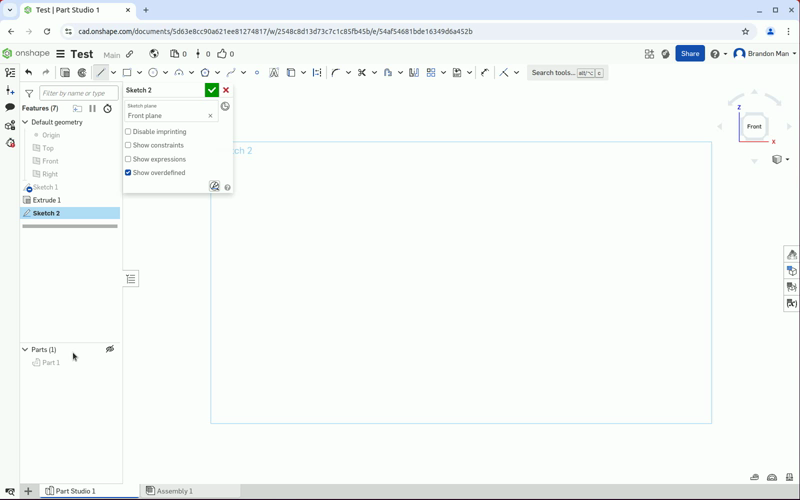
mouse_move(348, 285)
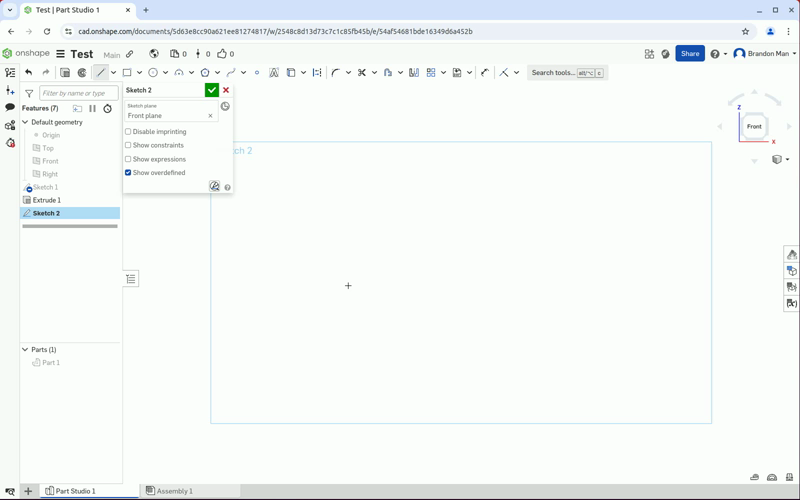
click(348, 285)
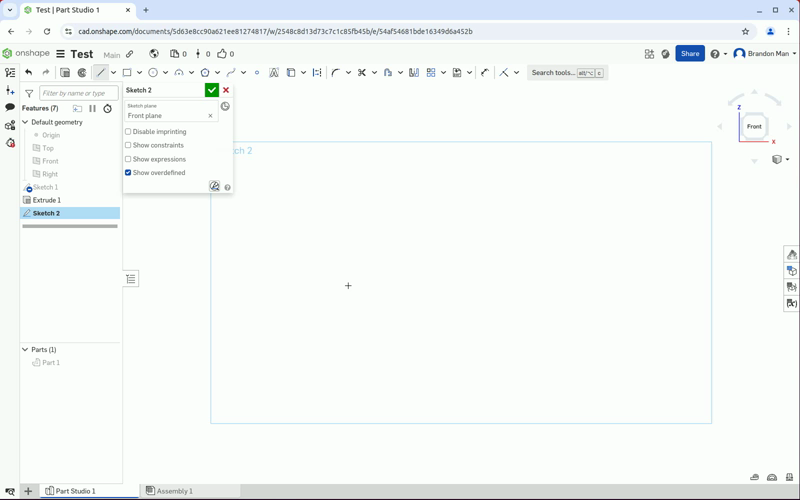
key_up(shift)
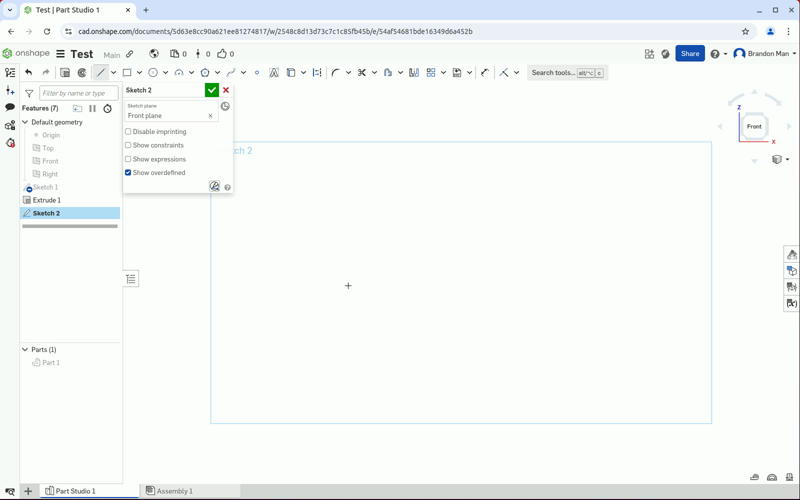
key_down(shift)
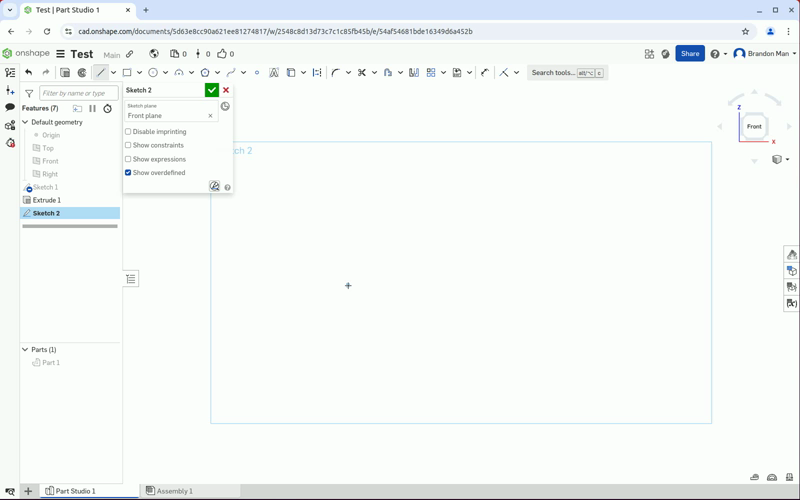
mouse_move(546, 285)
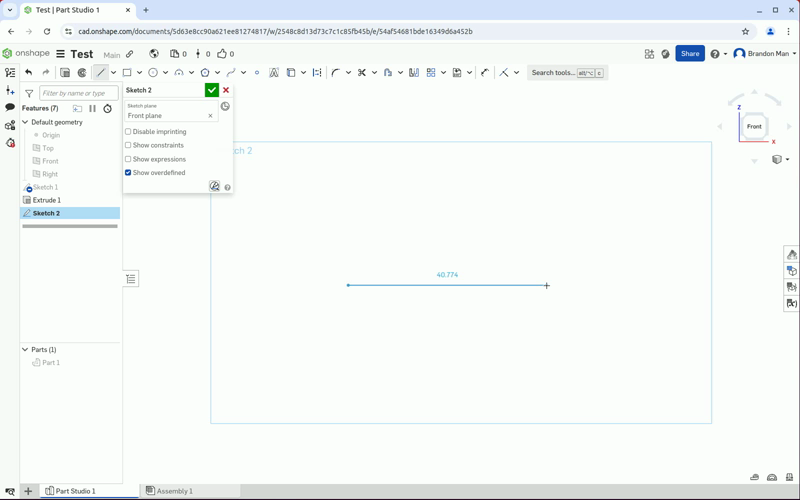
click(546, 285)
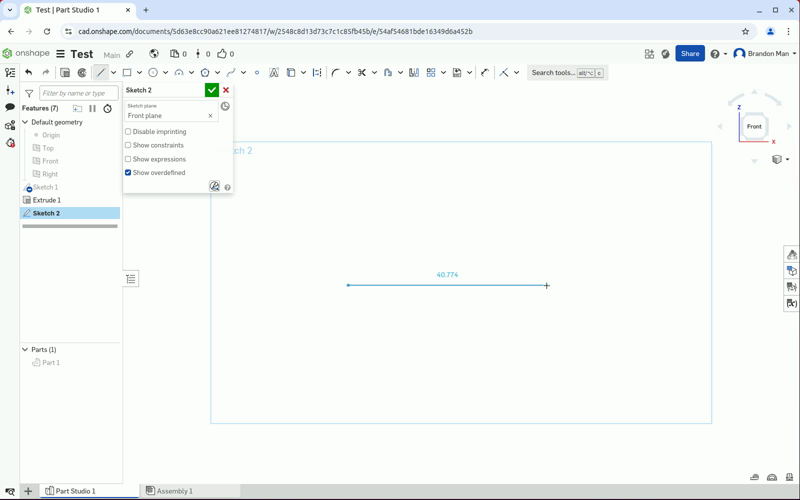
key_up(shift)
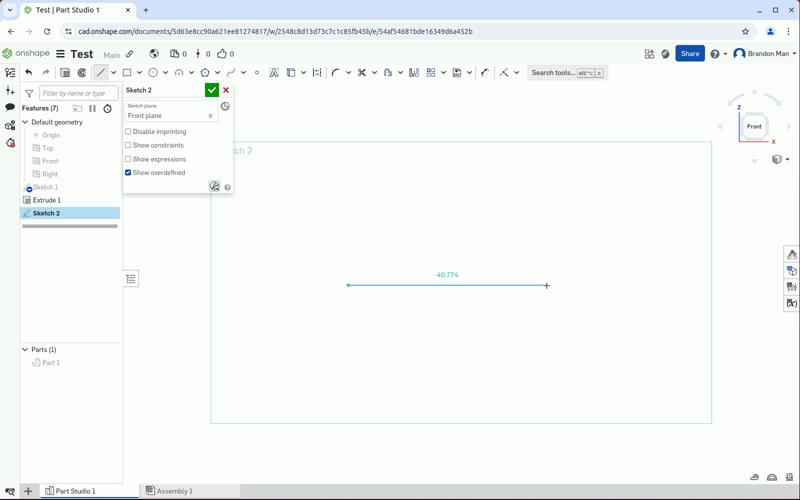
key_down(shift)
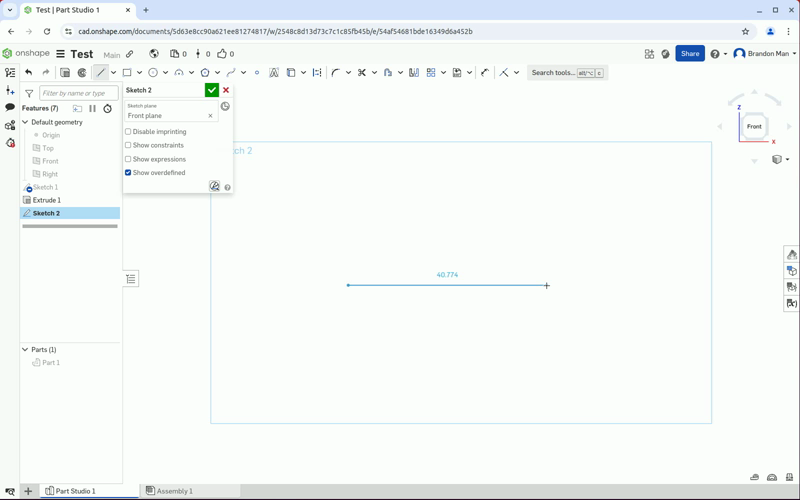
mouse_move(576, 285)
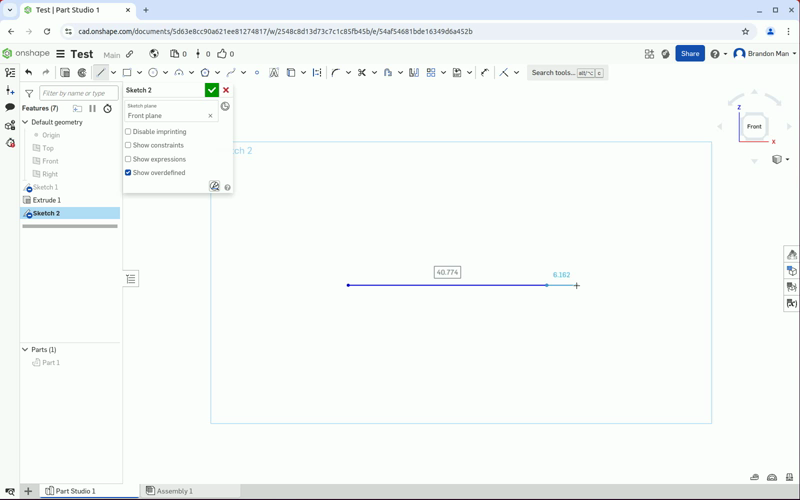
mouse_move(546, 283)
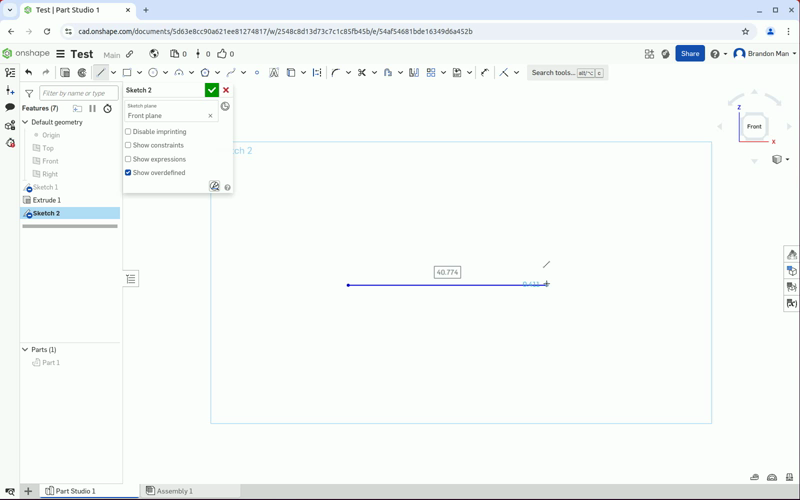
scroll(6)
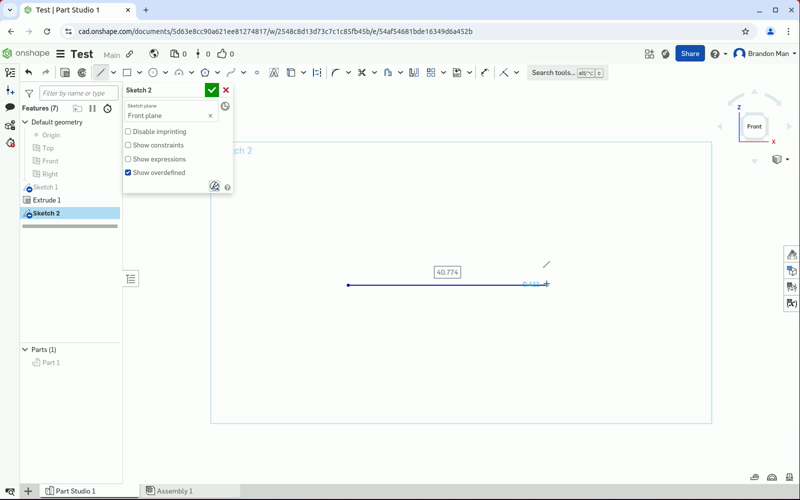
scroll(6)
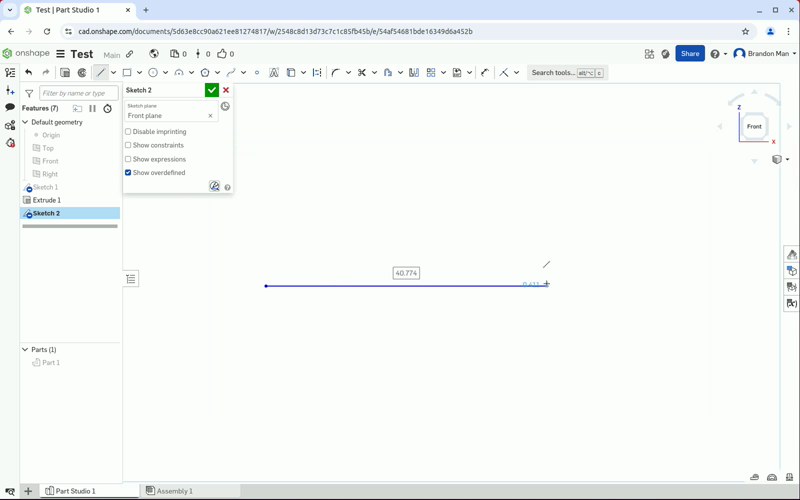
scroll(6)
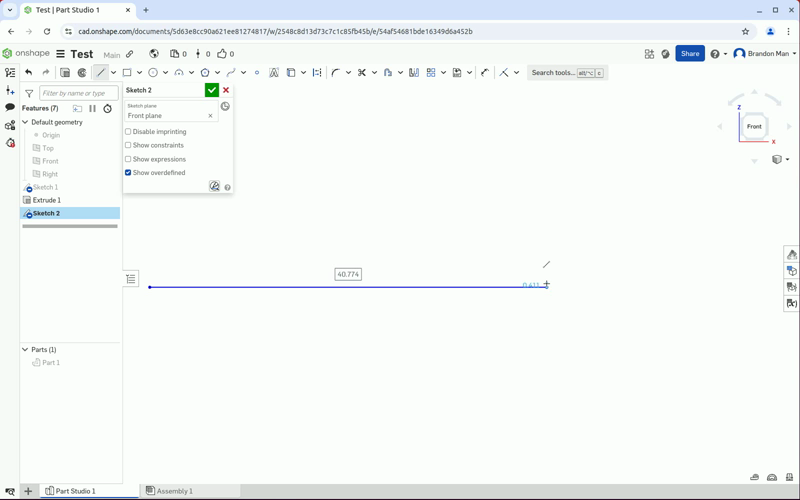
scroll(6)
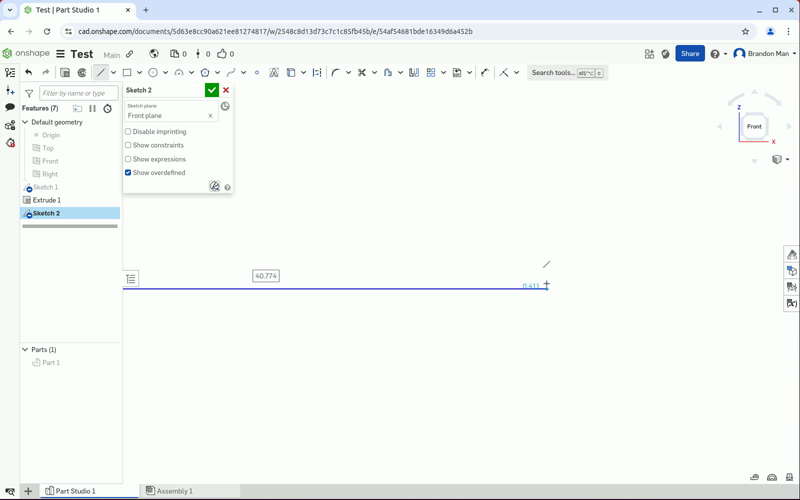
scroll(6)
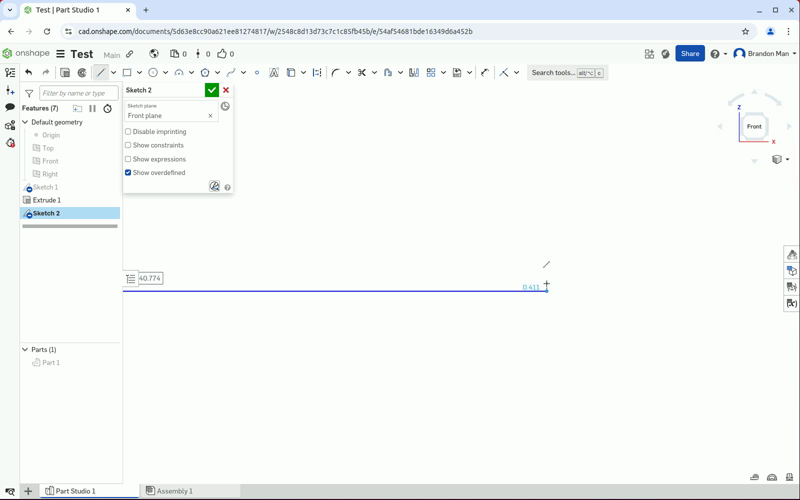
scroll(6)
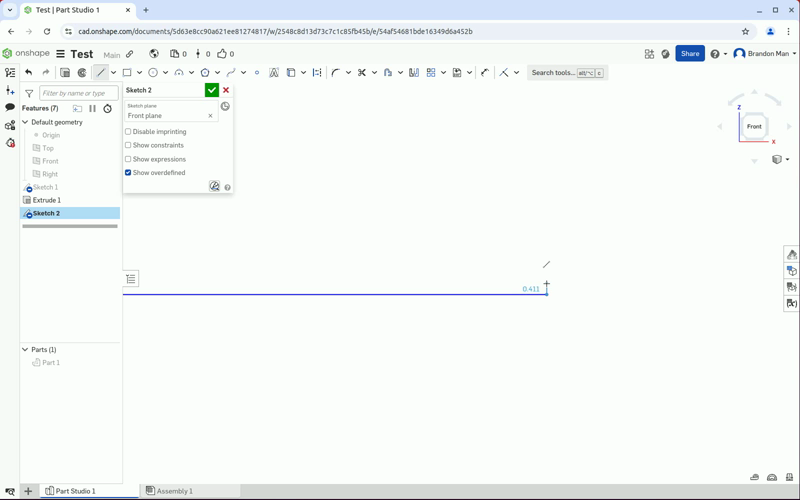
scroll(6)
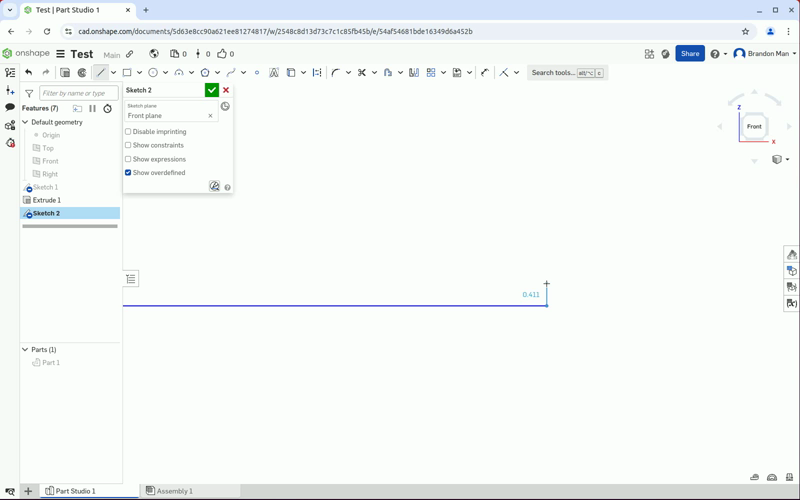
click(546, 283)
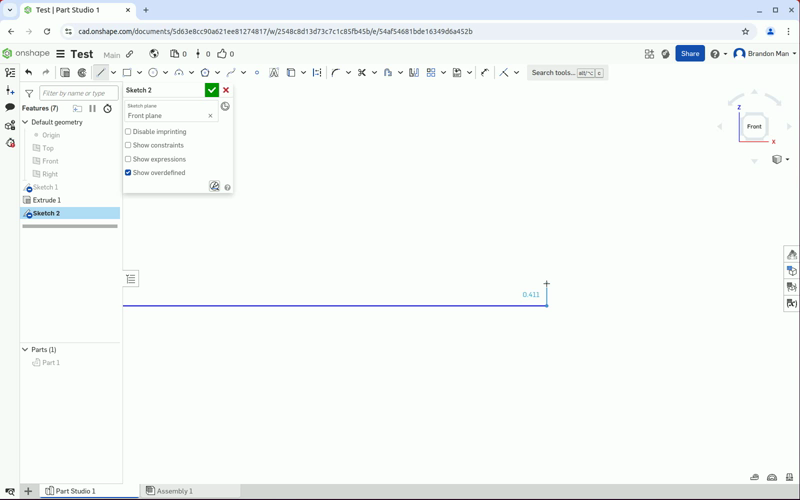
scroll(-6)
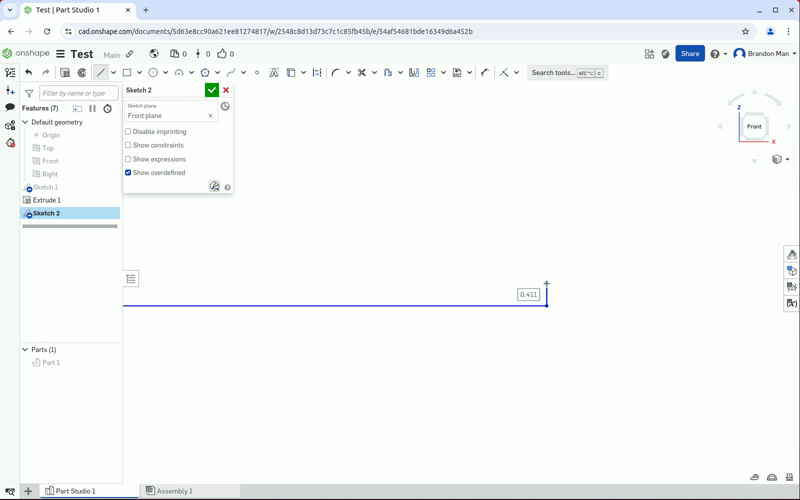
scroll(-6)
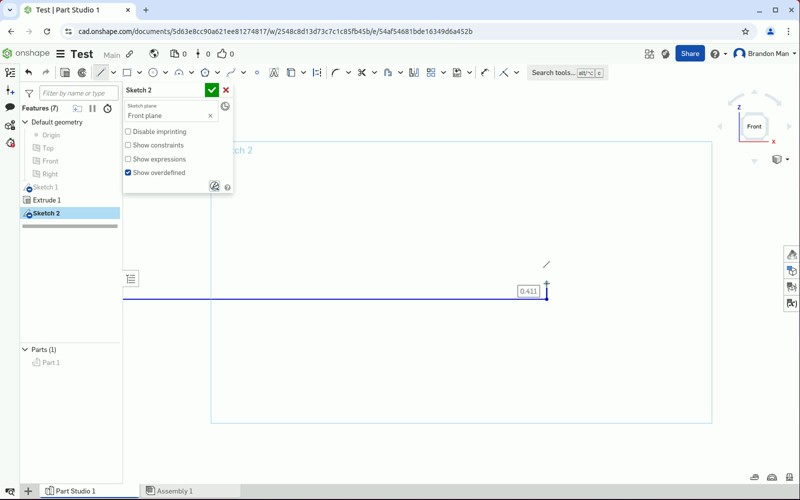
scroll(-6)
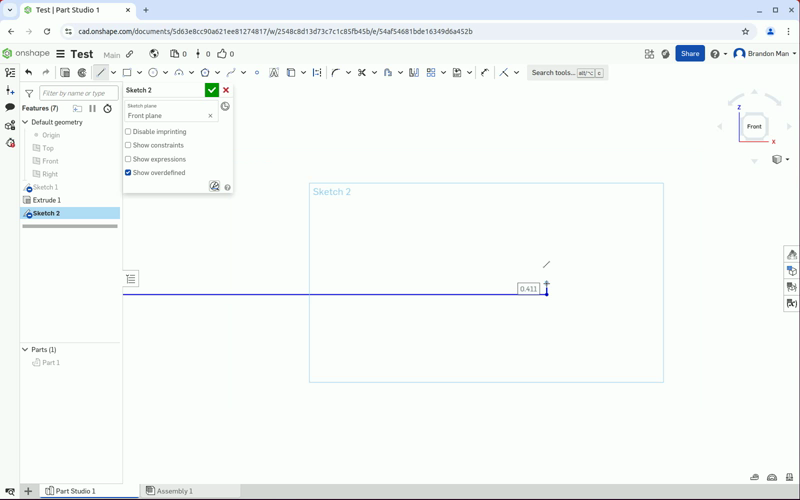
scroll(-6)
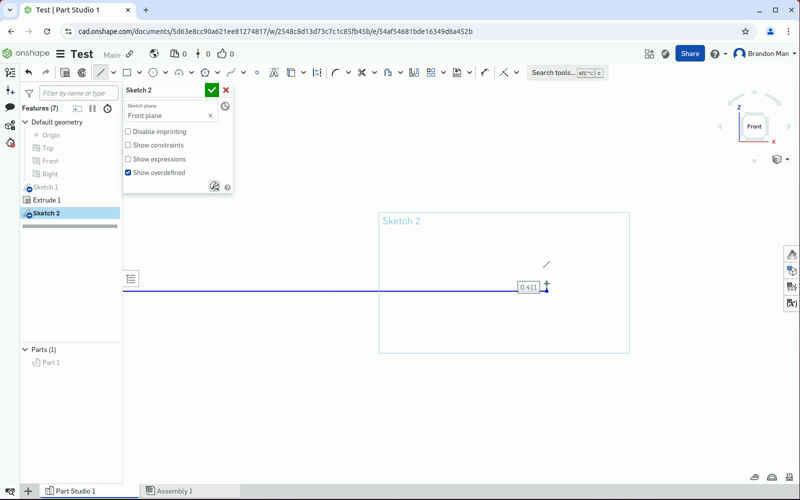
scroll(-6)
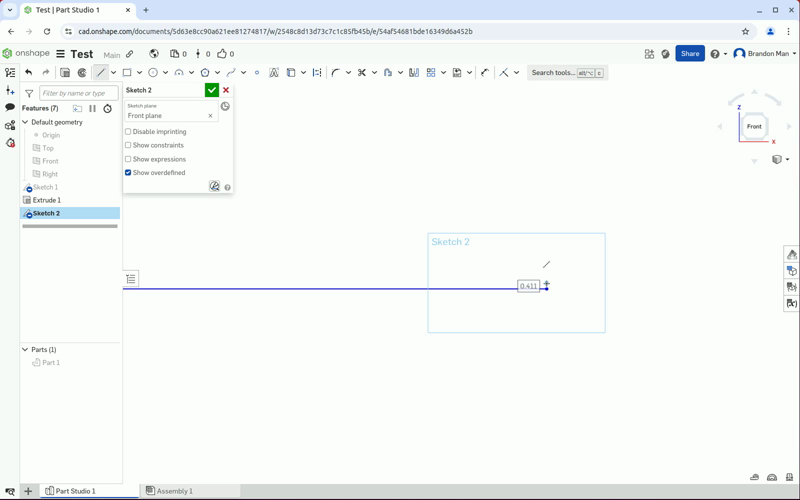
scroll(-6)
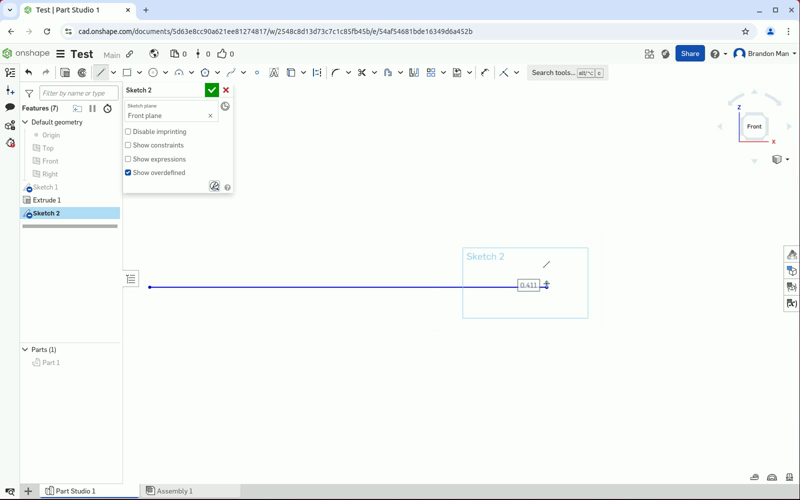
scroll(-6)
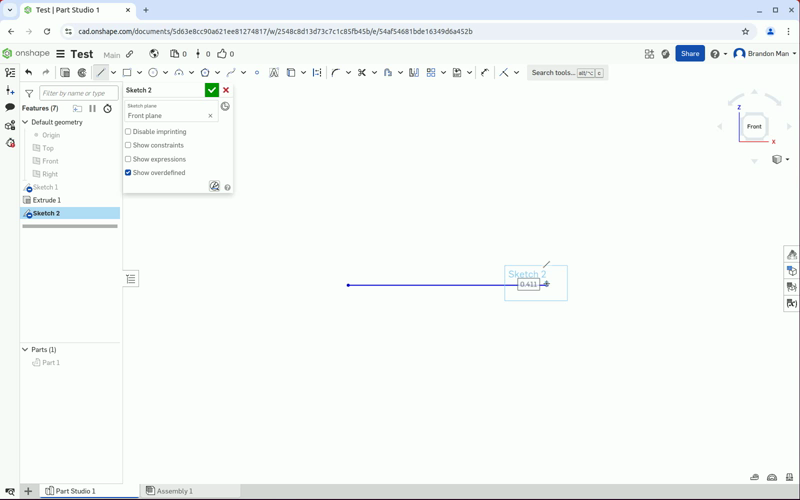
key_up(shift)
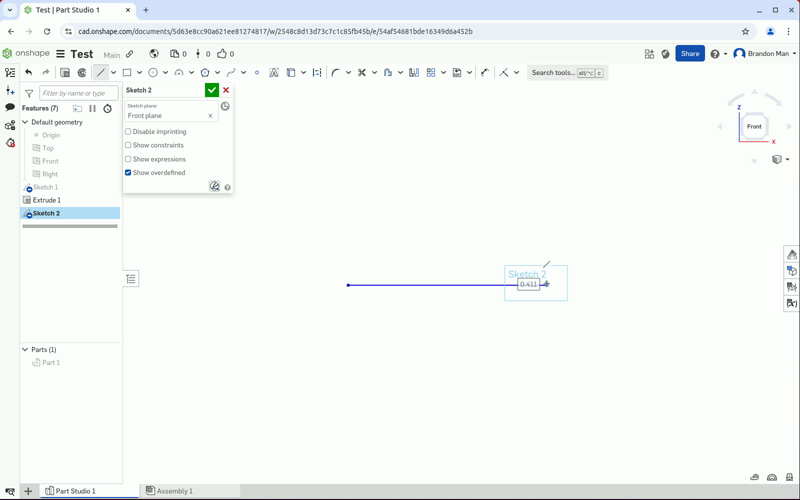
key_down(shift)
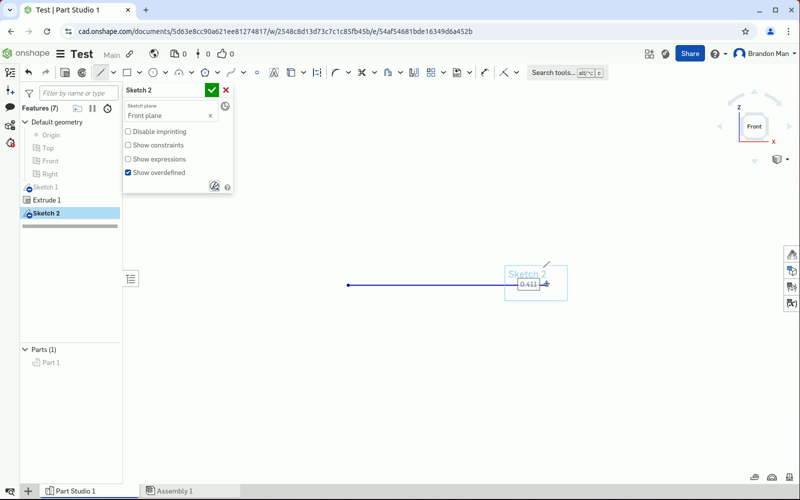
mouse_move(348, 283)
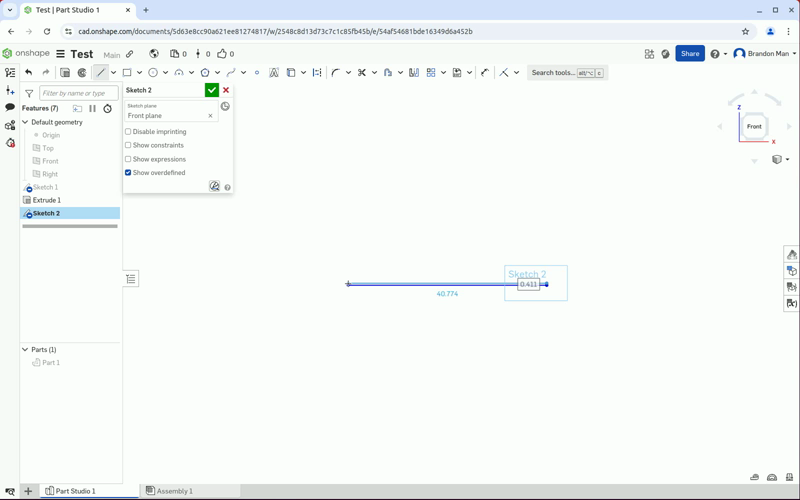
scroll(6)
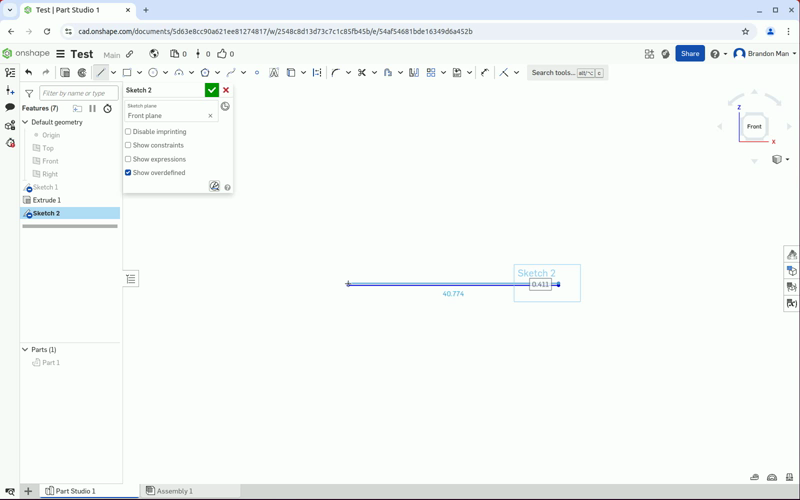
scroll(6)
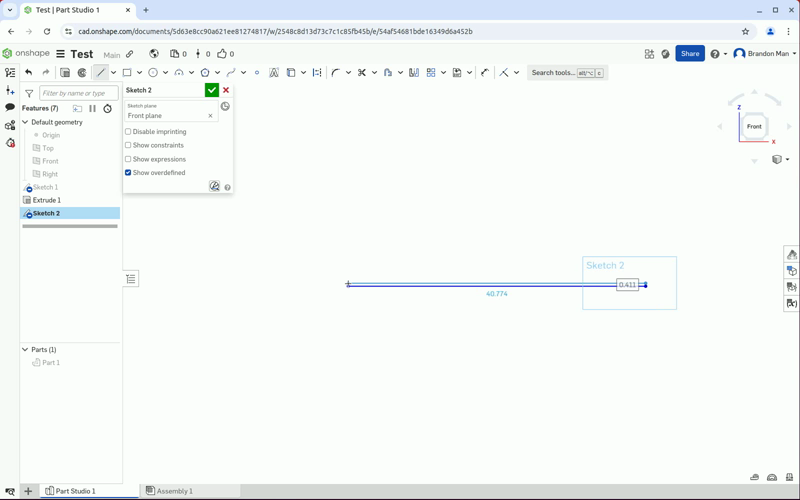
scroll(6)
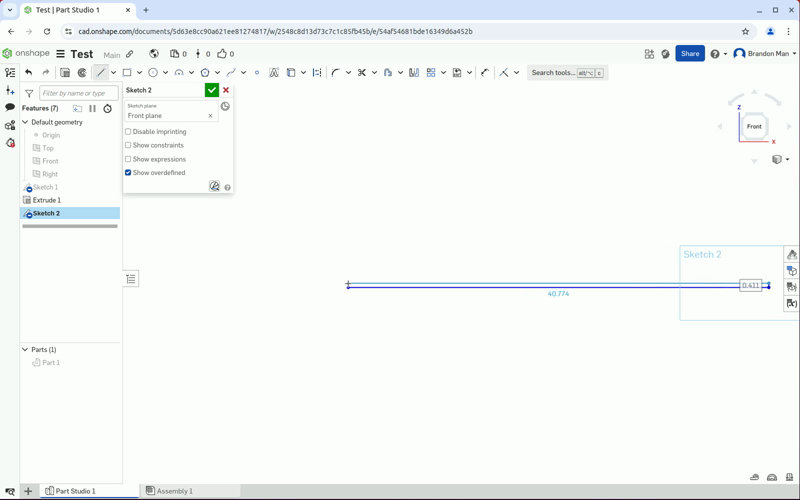
scroll(6)
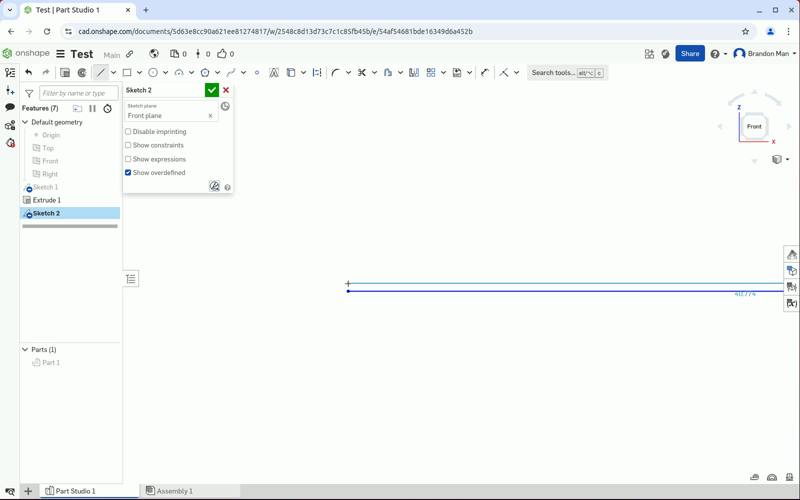
scroll(6)
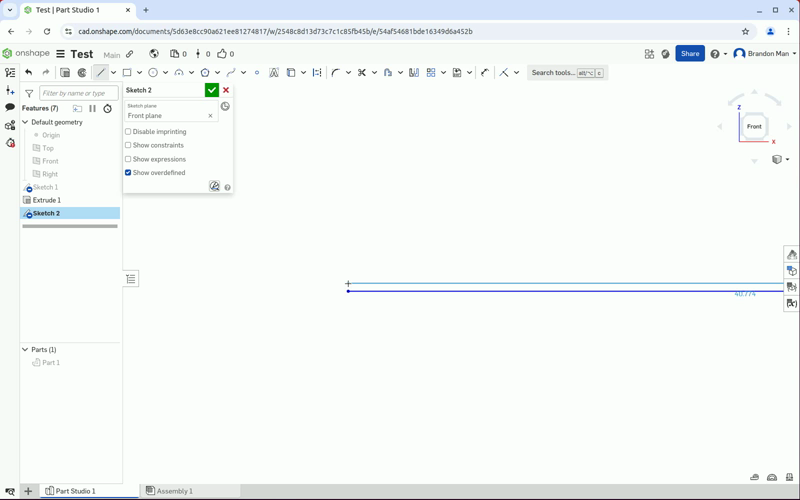
scroll(6)
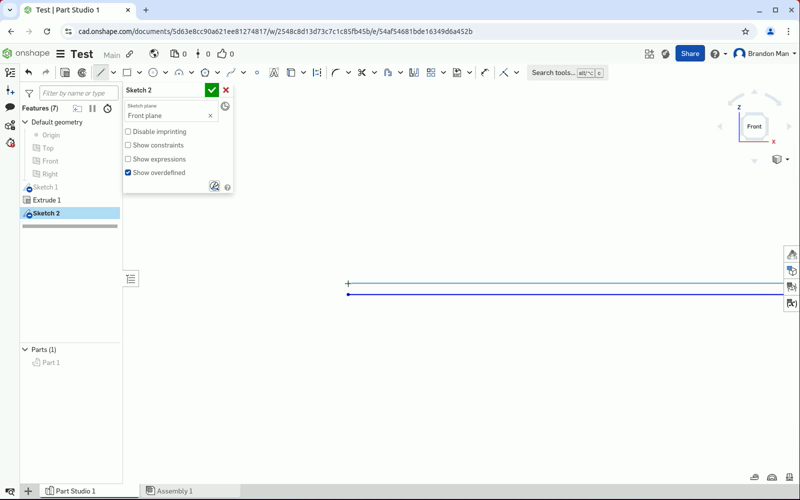
scroll(6)
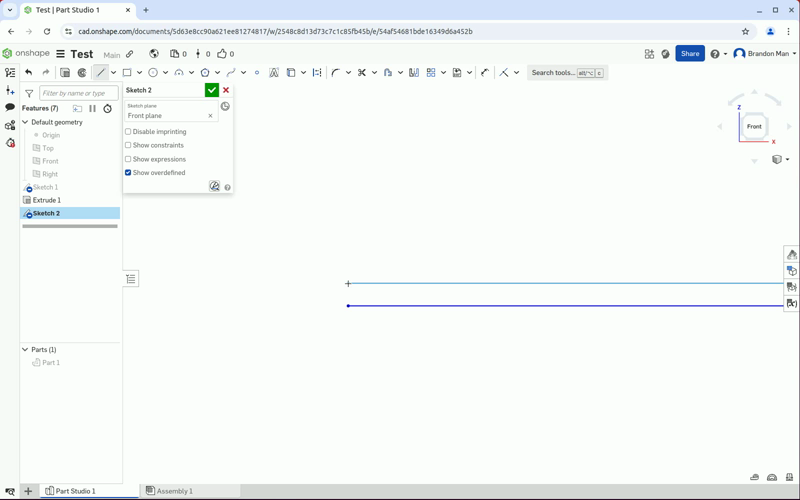
click(348, 283)
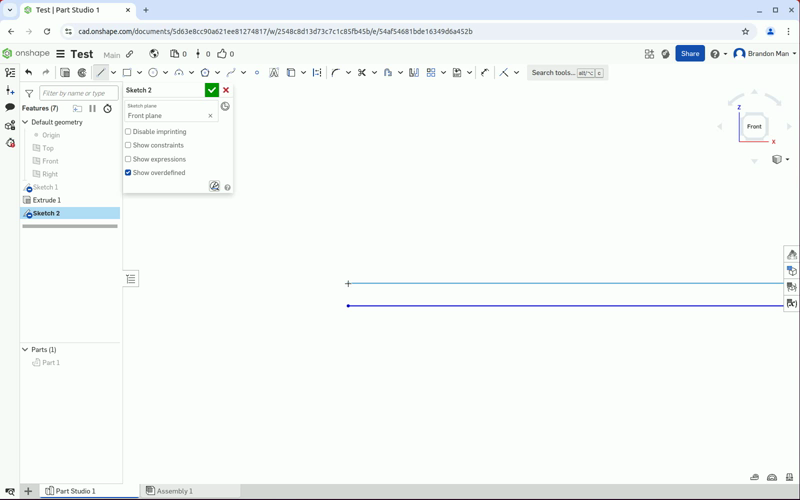
scroll(-6)
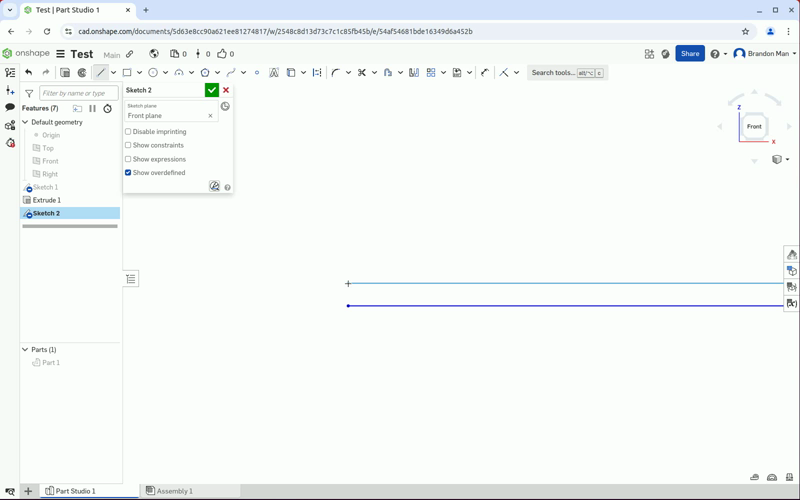
scroll(-6)
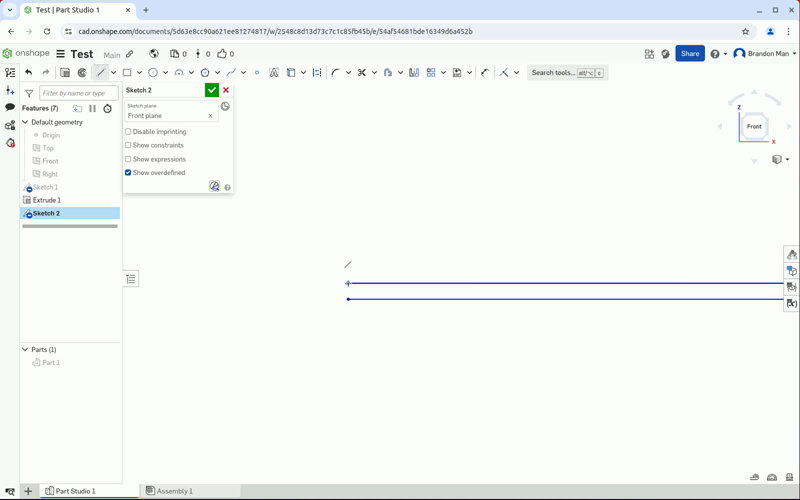
scroll(-6)
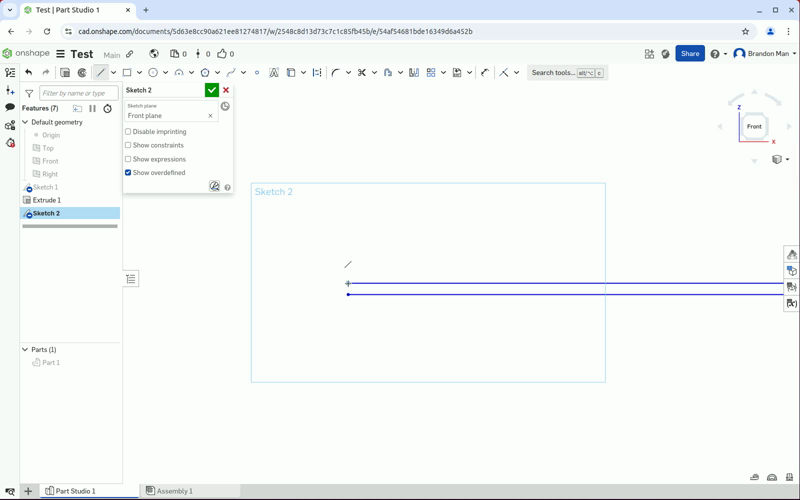
scroll(-6)
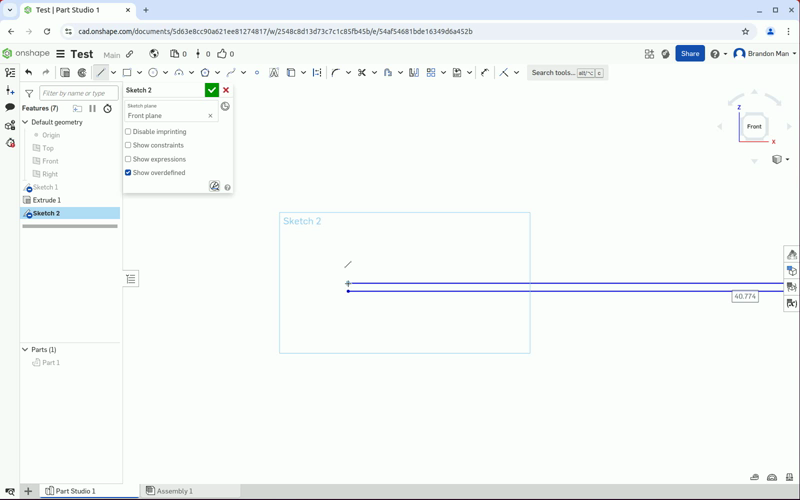
scroll(-6)
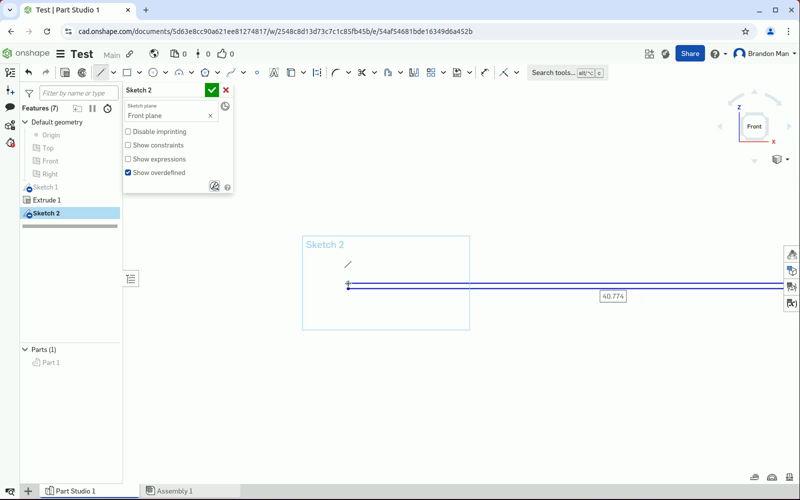
scroll(-6)
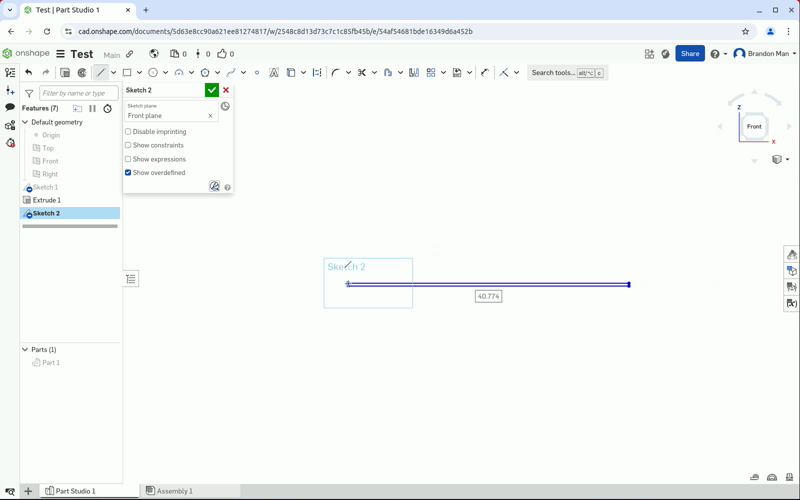
scroll(-6)
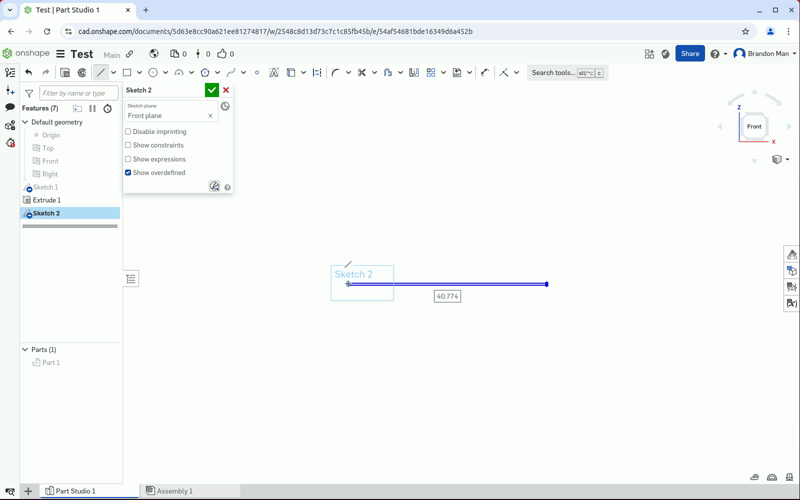
key_up(shift)
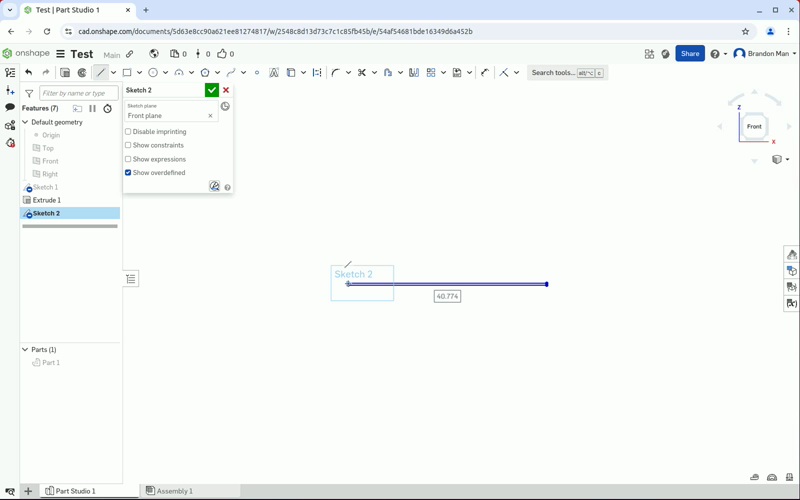
mouse_move(378, 283)
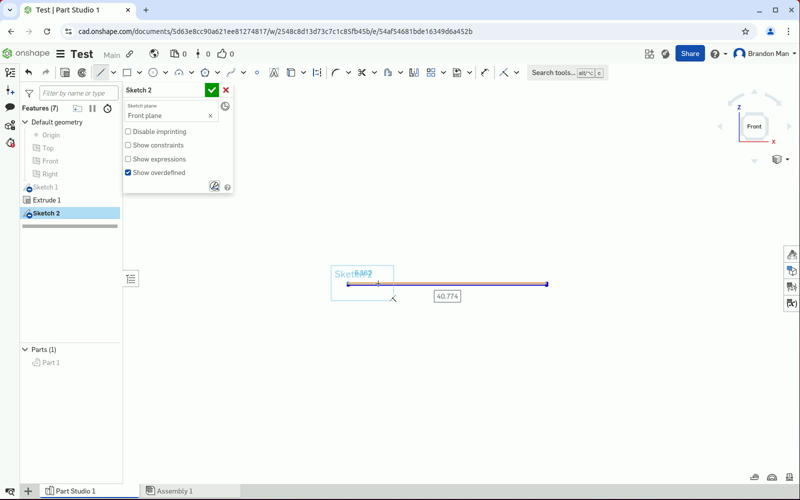
key_down(shift)
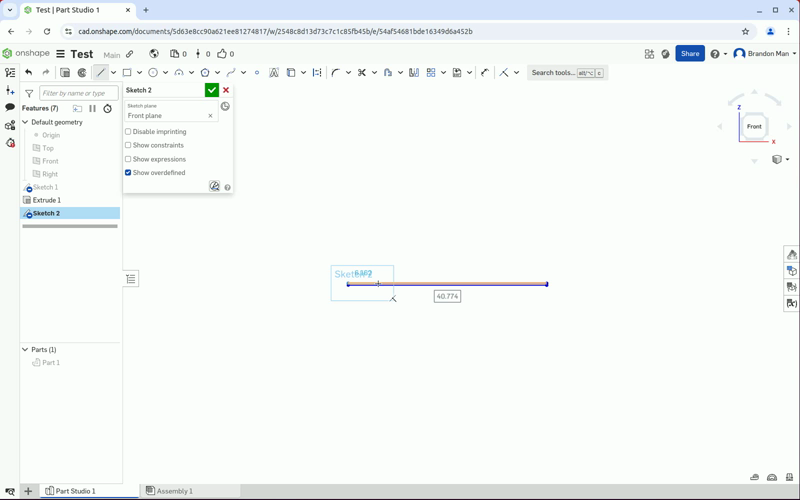
mouse_move(348, 285)
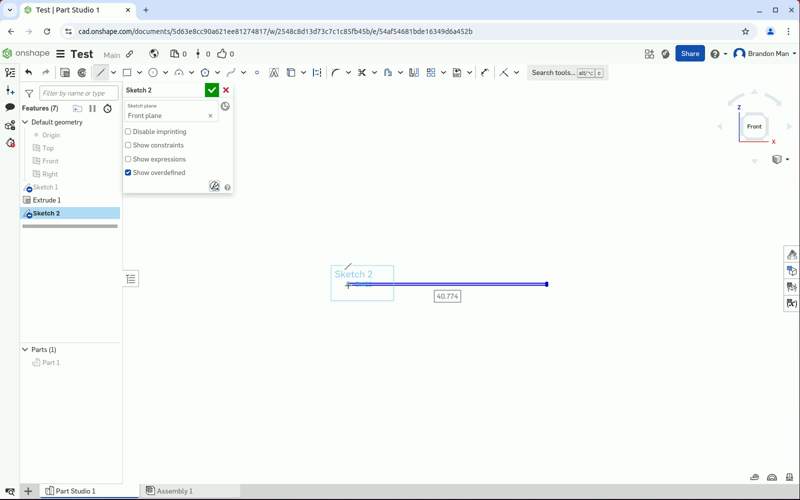
scroll(6)
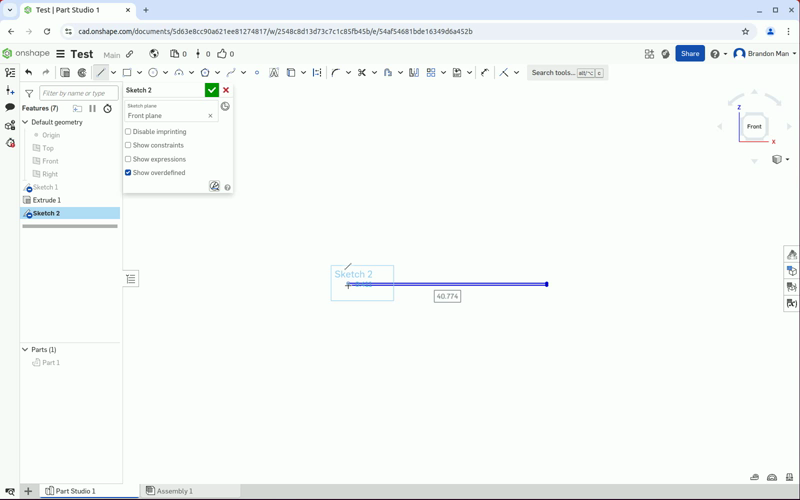
scroll(6)
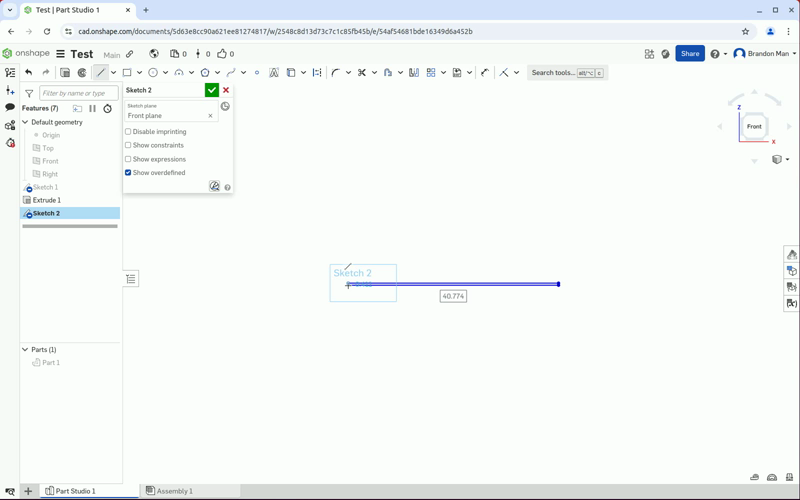
scroll(6)
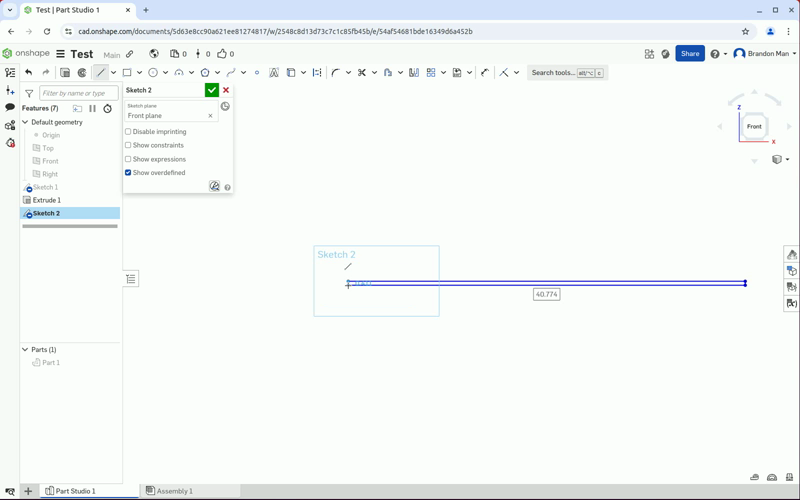
scroll(6)
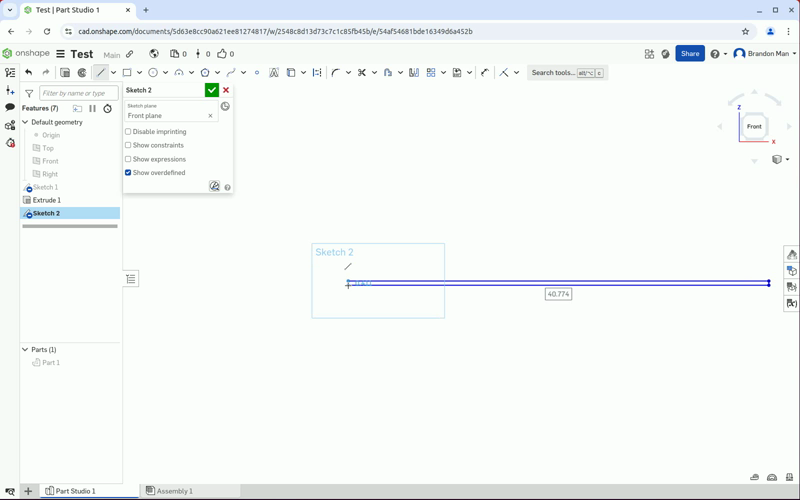
scroll(6)
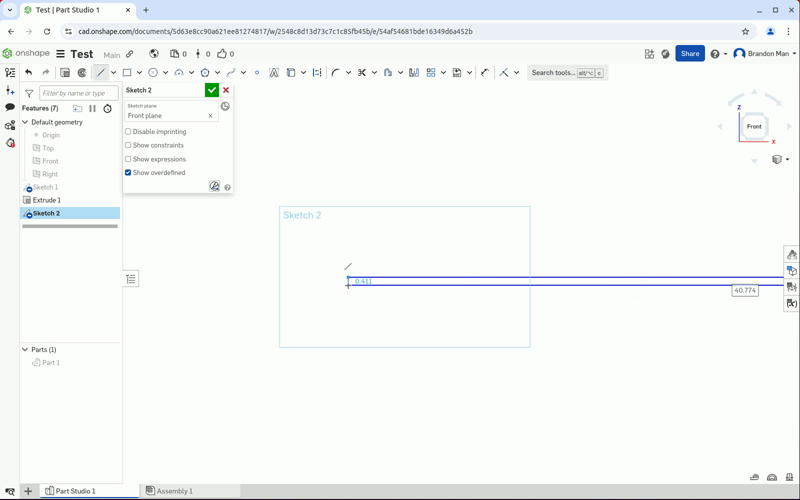
scroll(6)
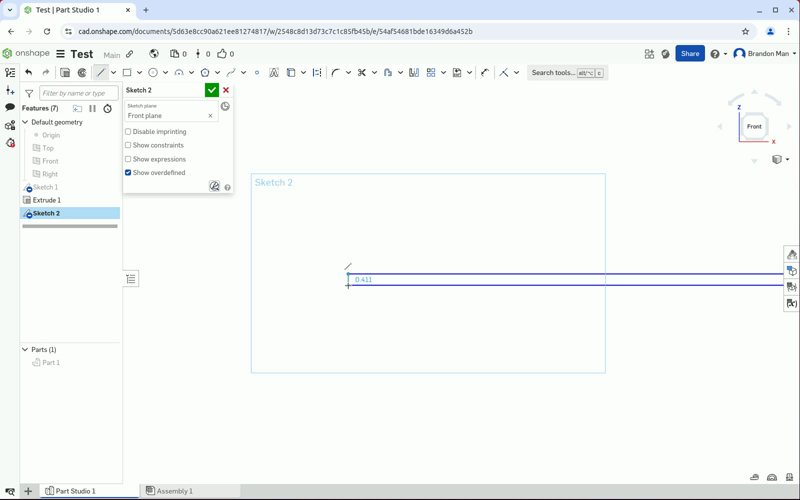
scroll(6)
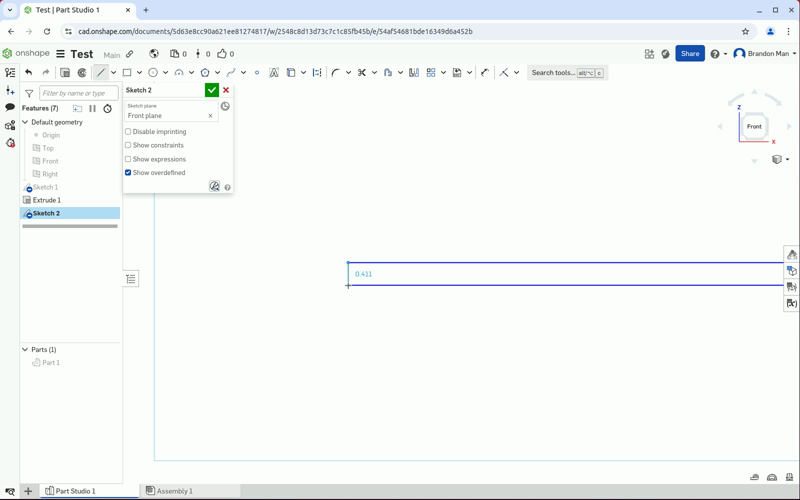
key_up(shift)
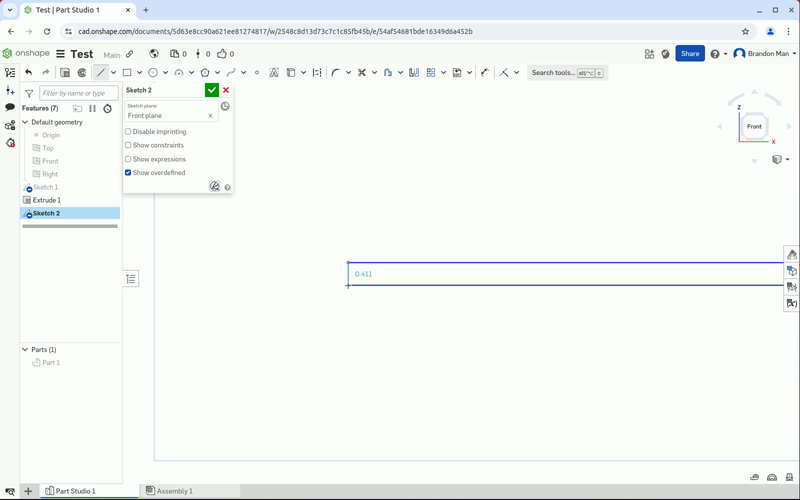
click(348, 285)
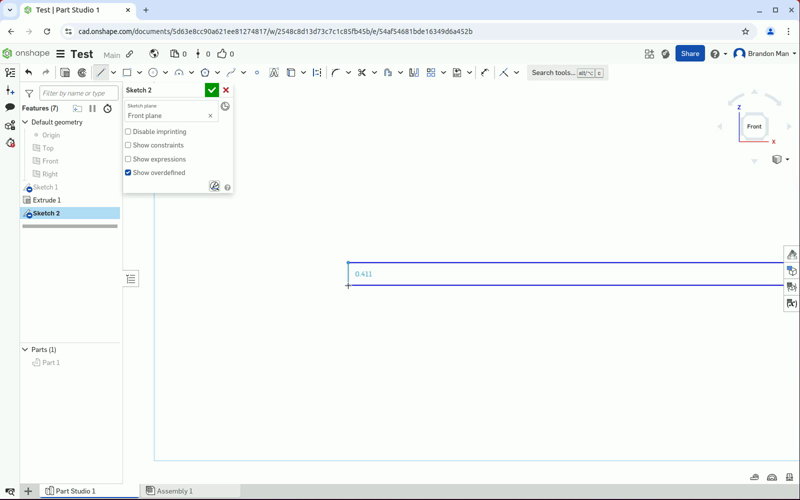
scroll(-6)
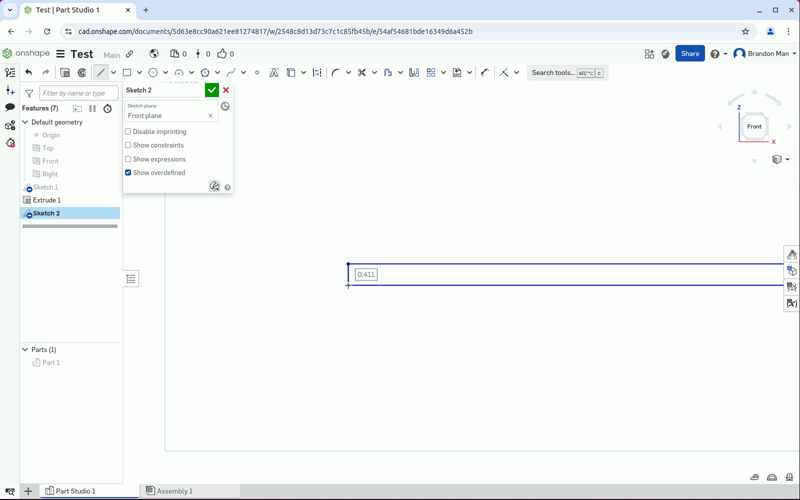
scroll(-6)
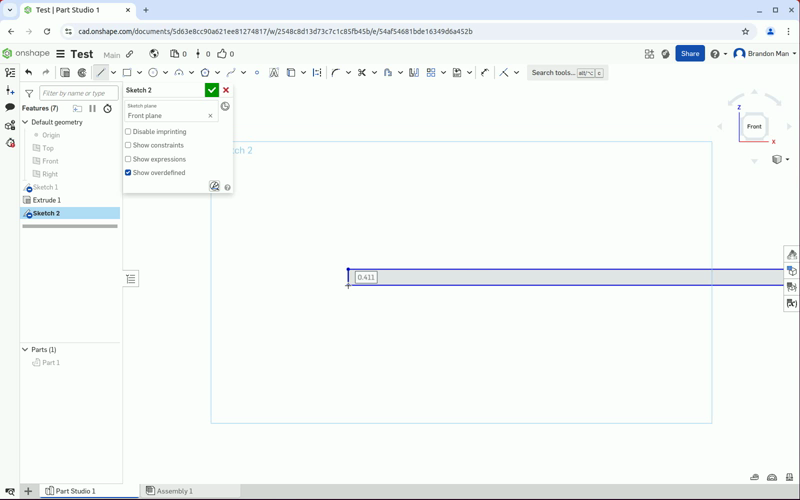
scroll(-6)
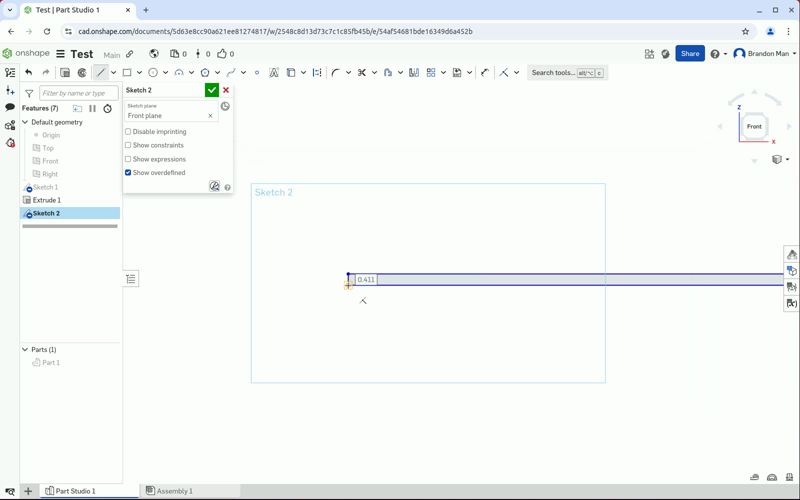
scroll(-6)
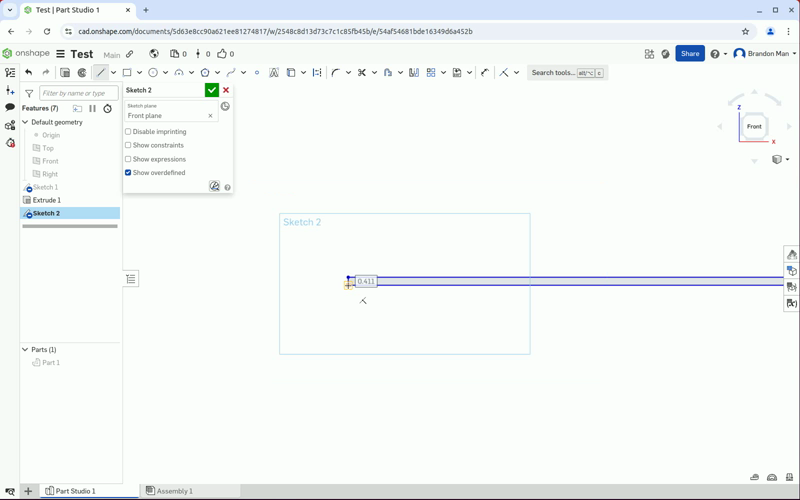
scroll(-6)
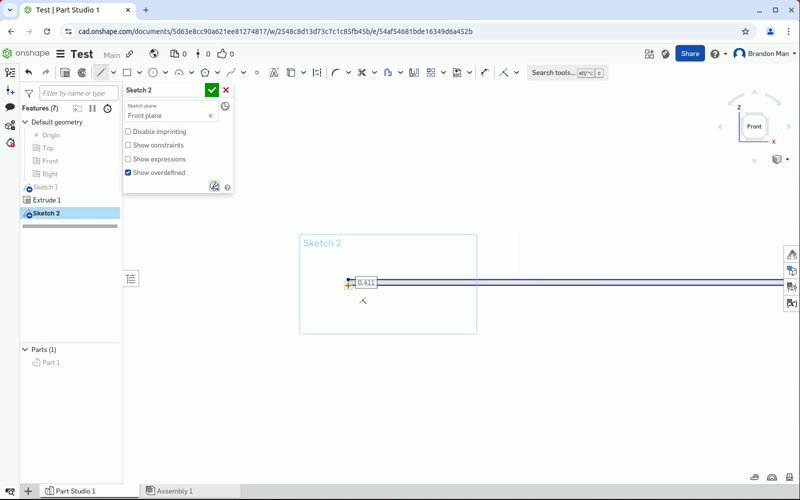
scroll(-6)
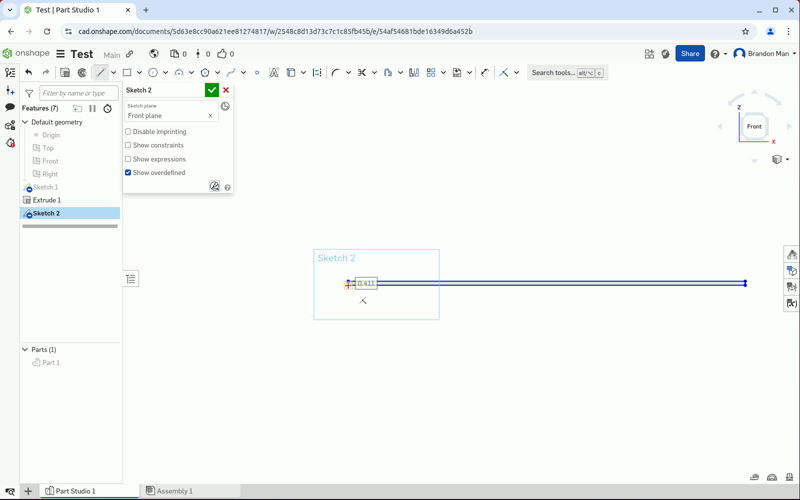
scroll(-6)
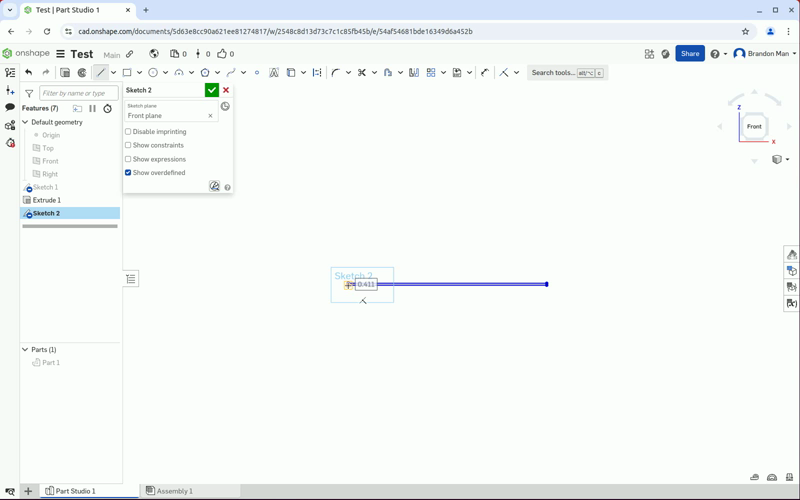
key(esc)
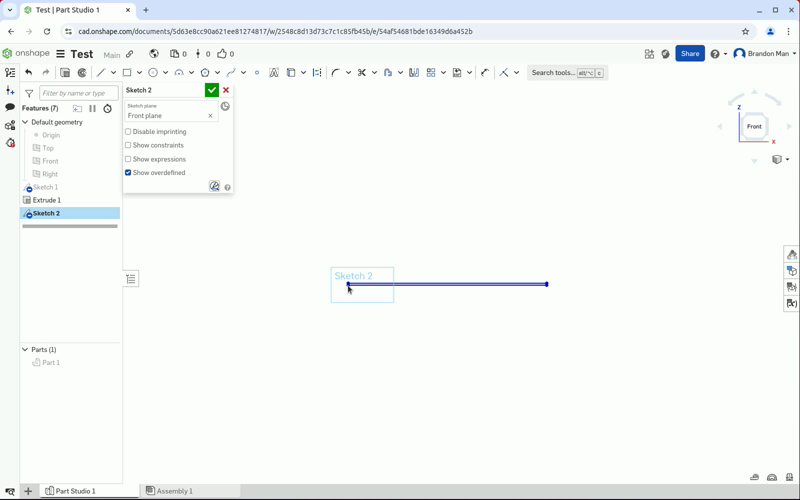
mouse_move(379, 283)
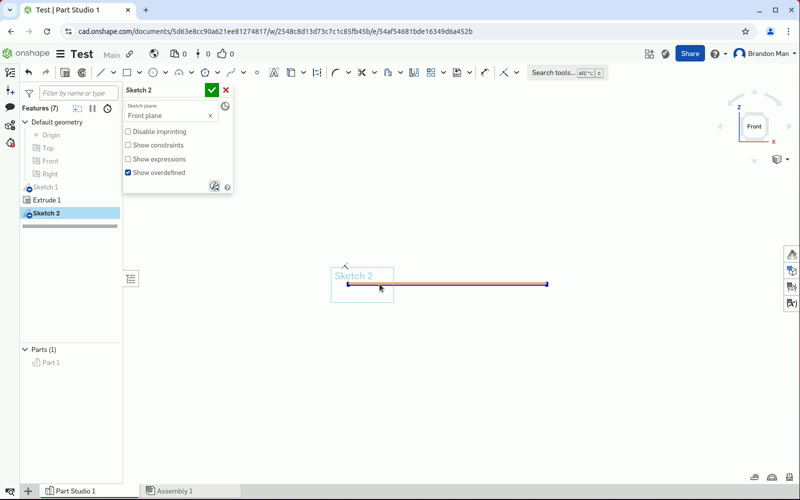
scroll(6)
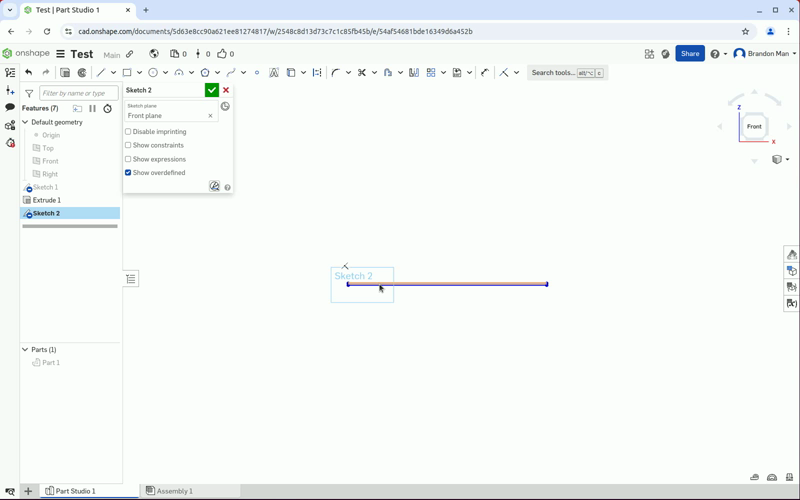
scroll(6)
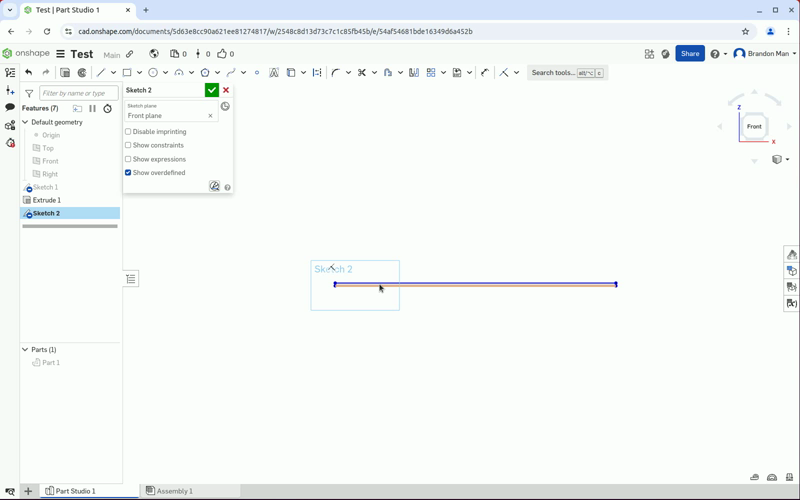
scroll(6)
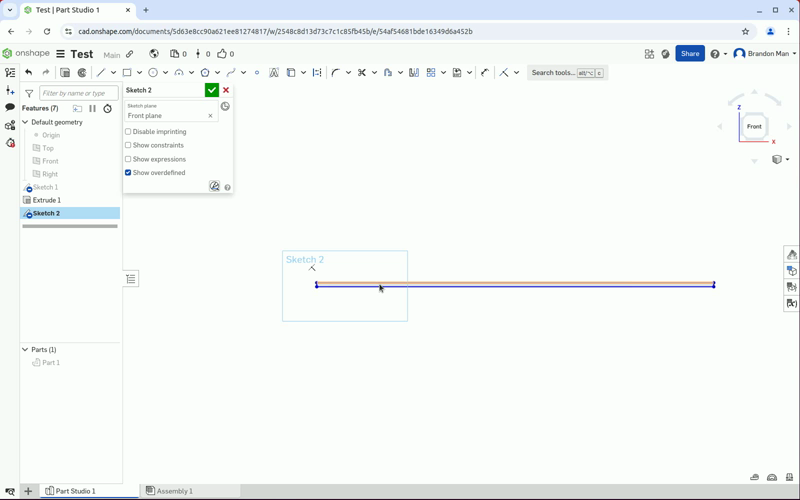
scroll(6)
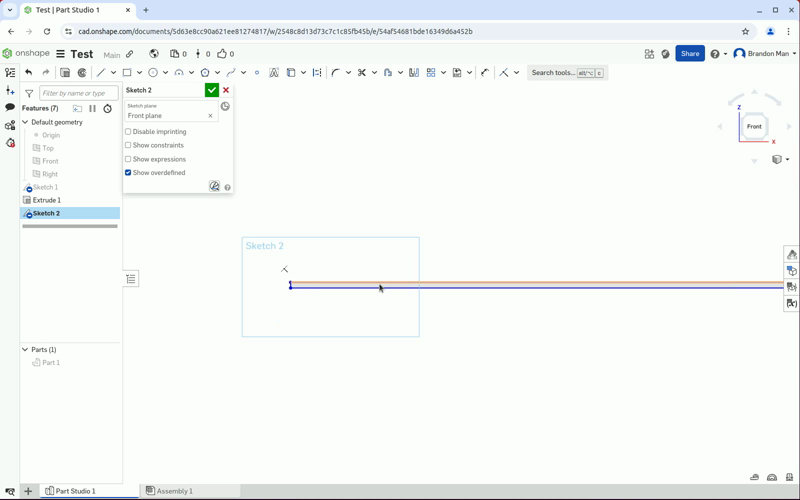
scroll(6)
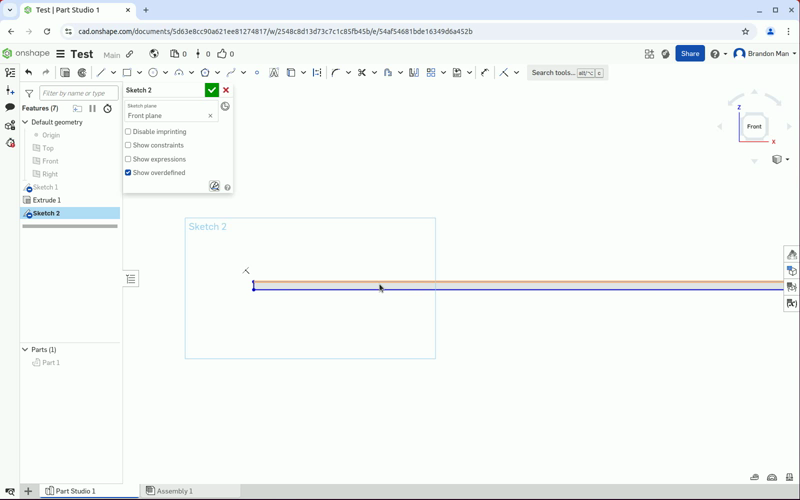
scroll(6)
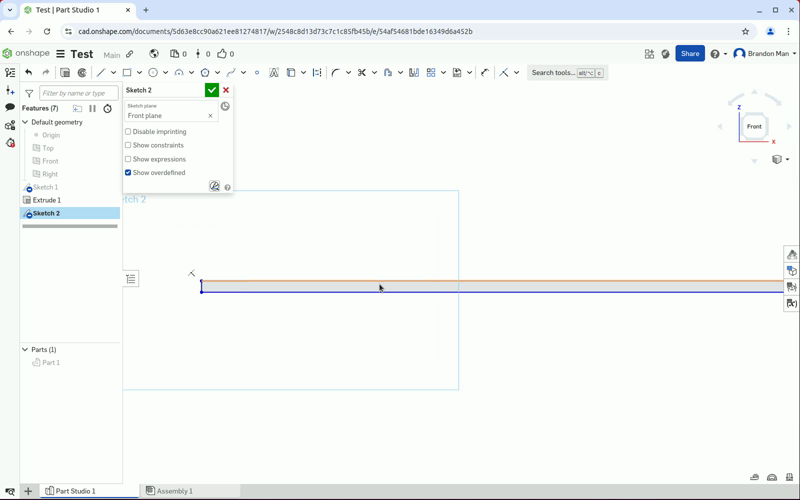
scroll(6)
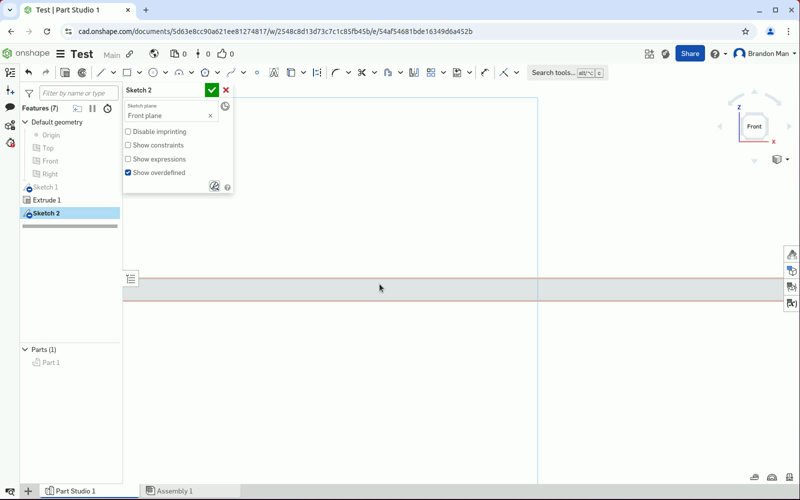
click(379, 283)
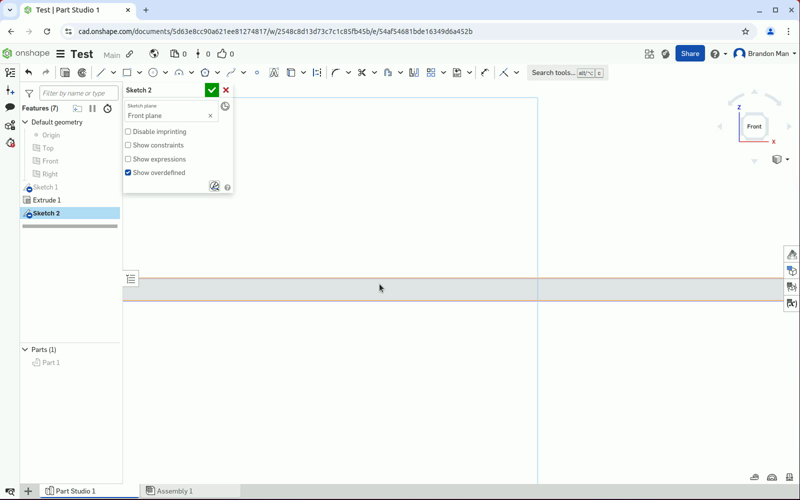
scroll(-6)
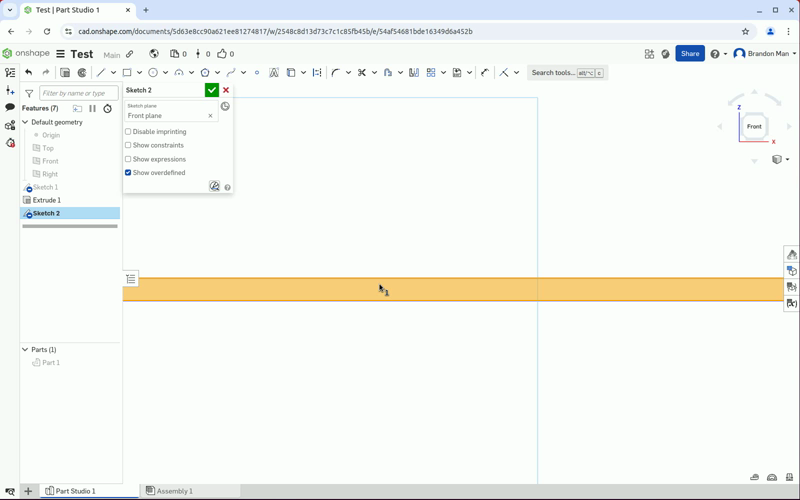
scroll(-6)
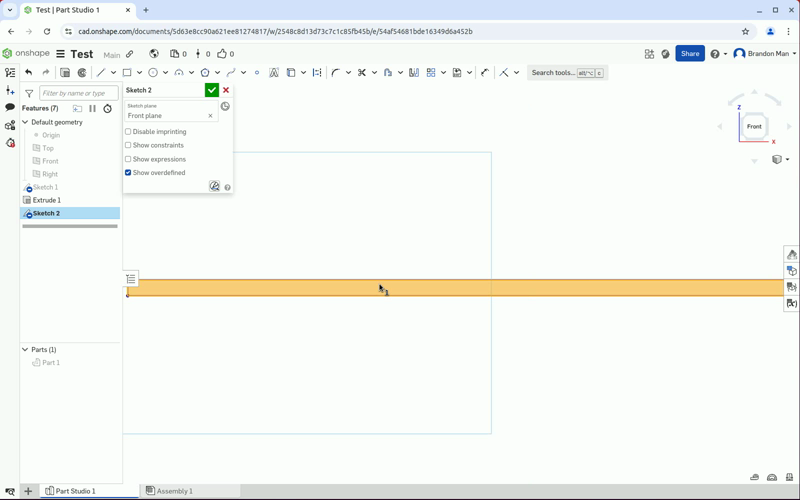
scroll(-6)
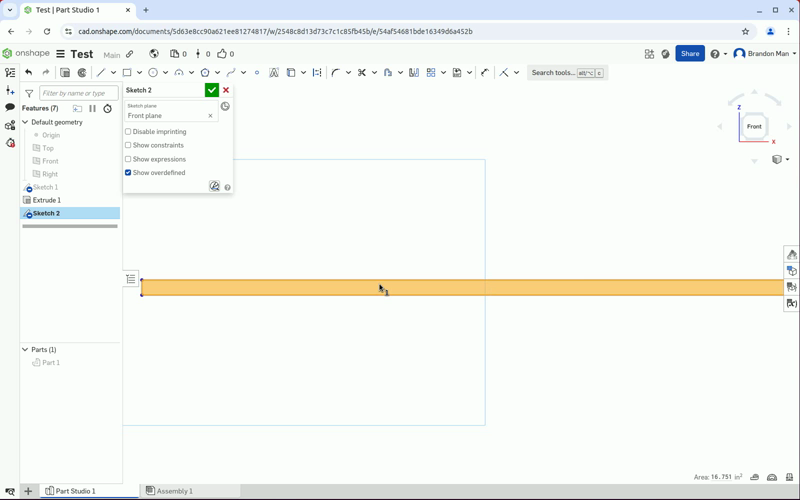
scroll(-6)
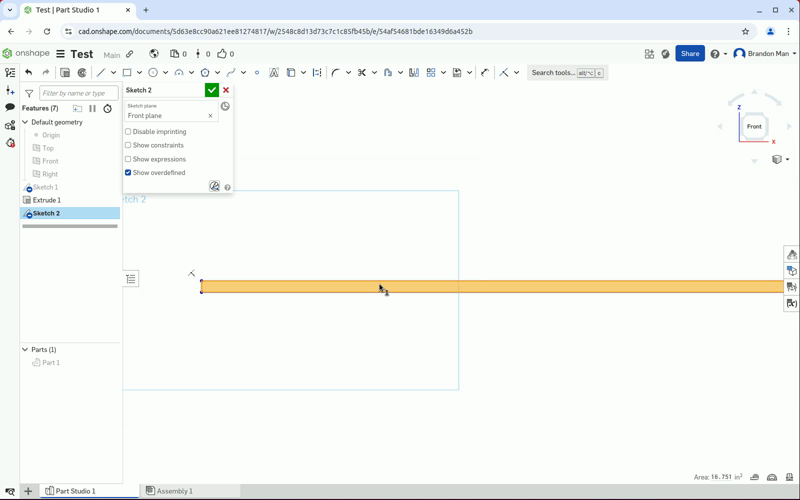
scroll(-6)
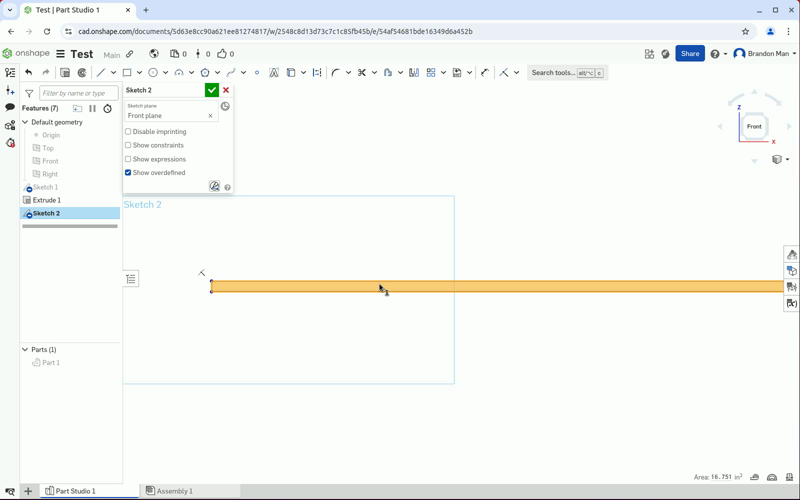
scroll(-6)
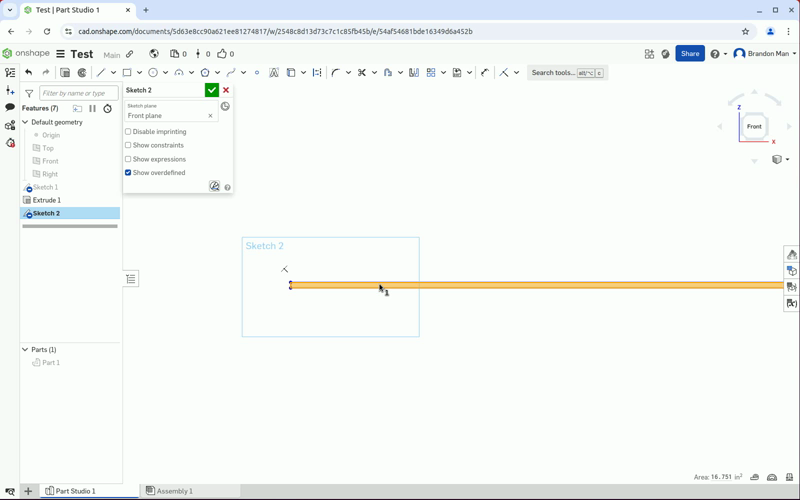
scroll(-6)
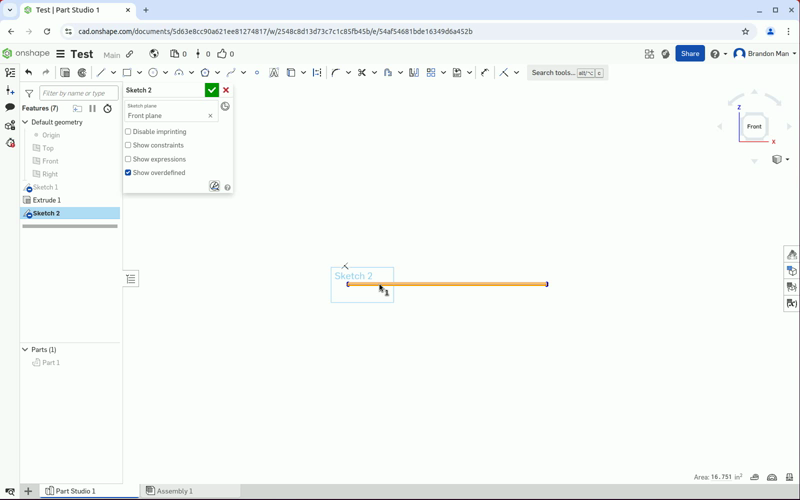
mouse_move(73, 352)
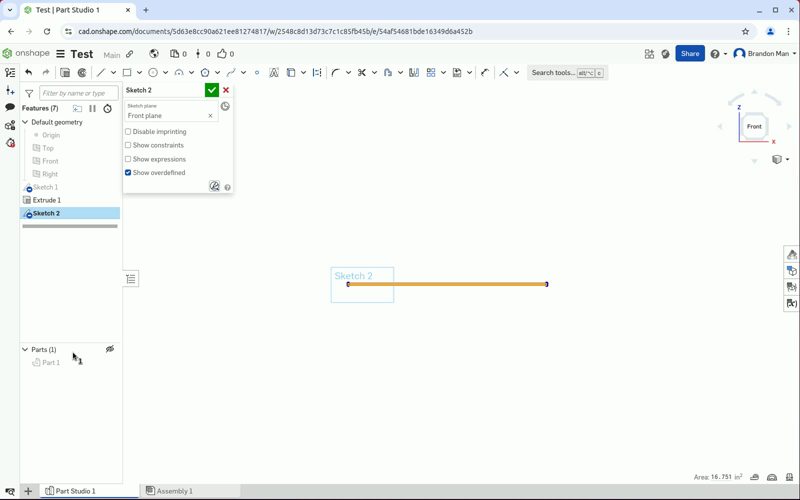
key(shift+y)
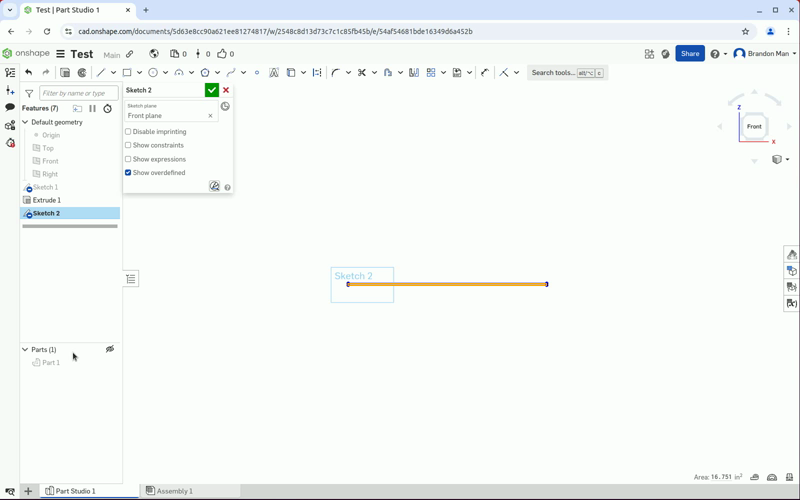
key(shift+e)
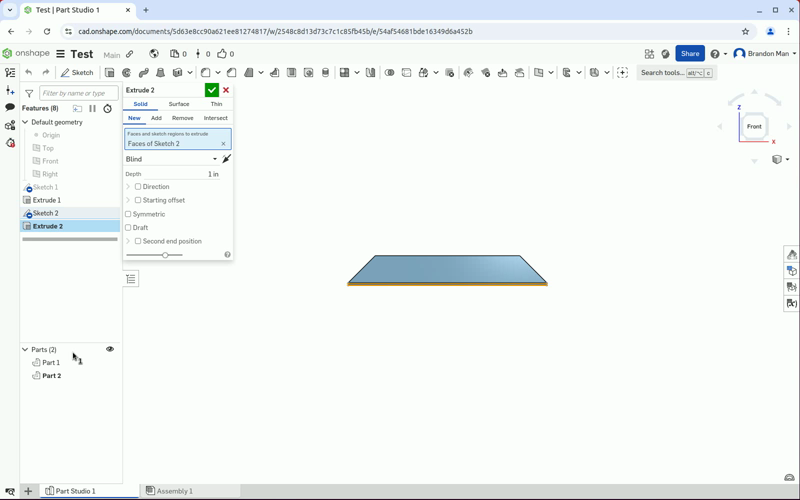
mouse_move(143, 106)
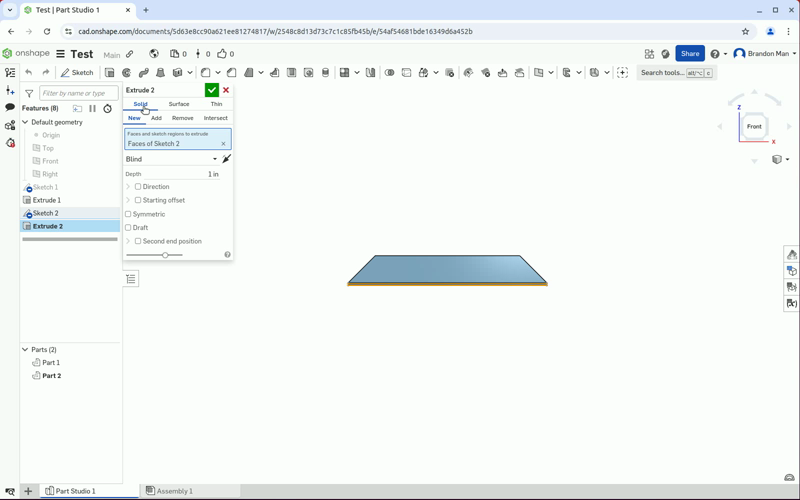
click(143, 106)
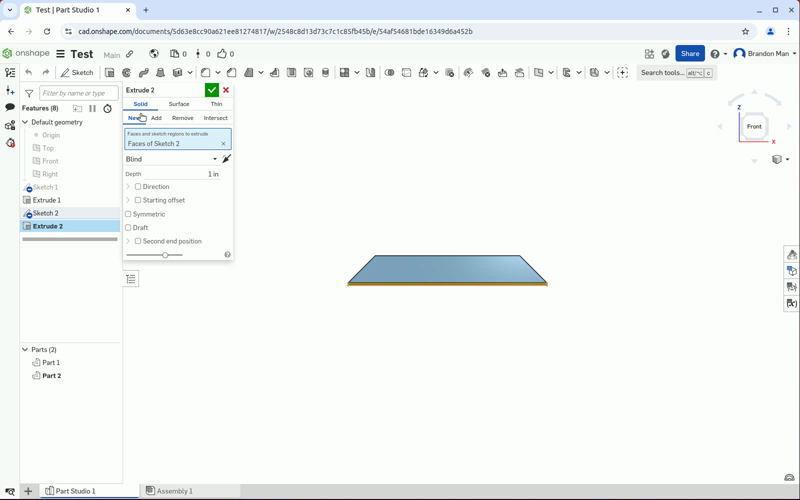
mouse_move(137, 120)
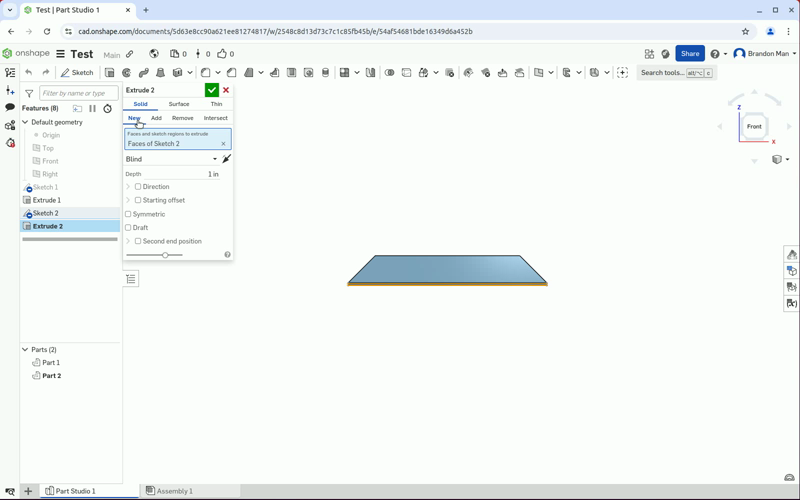
click(137, 120)
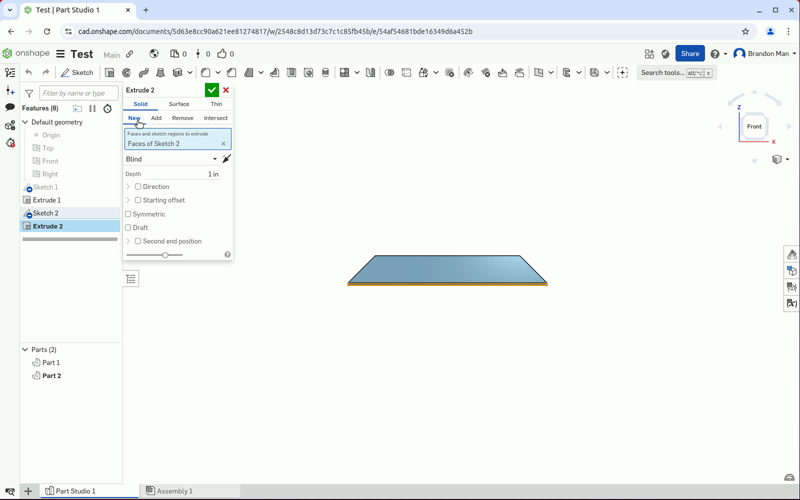
key(tab, 4)
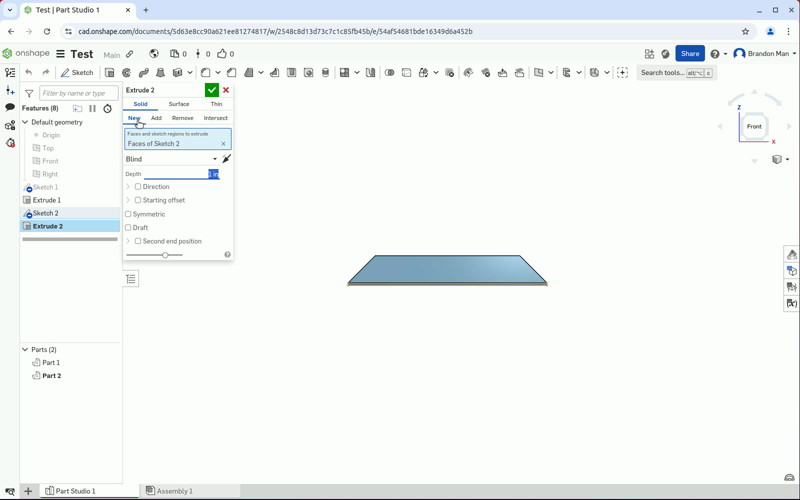
text(6.018)
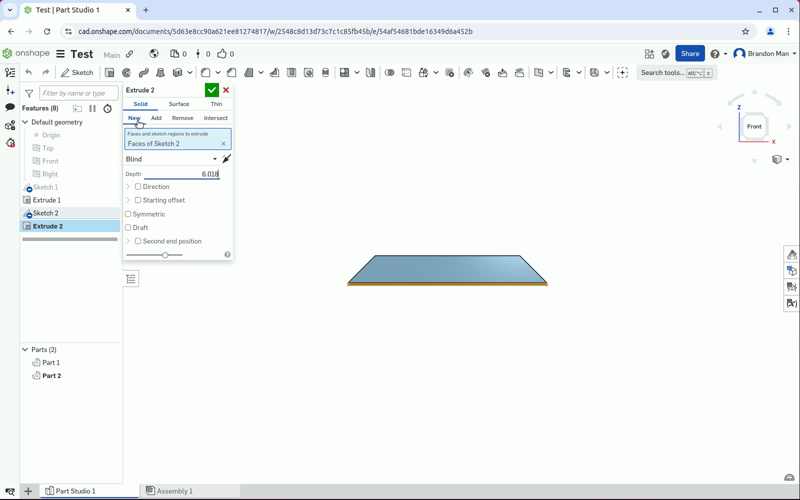
key(enter)
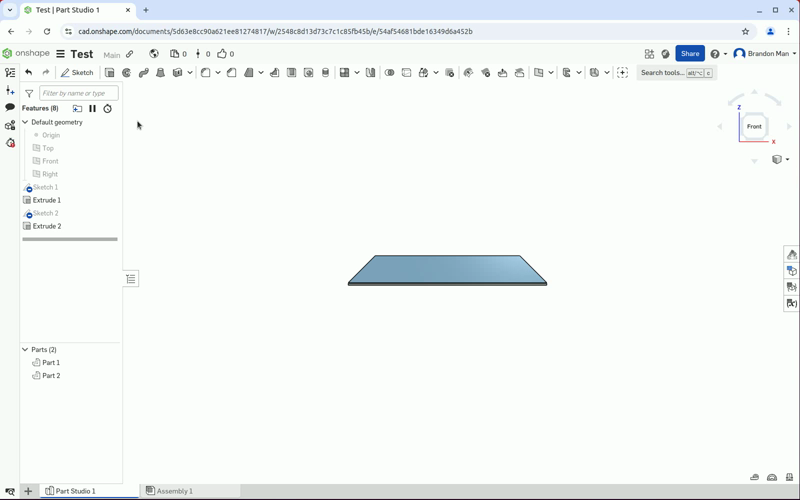
key(shift+h)
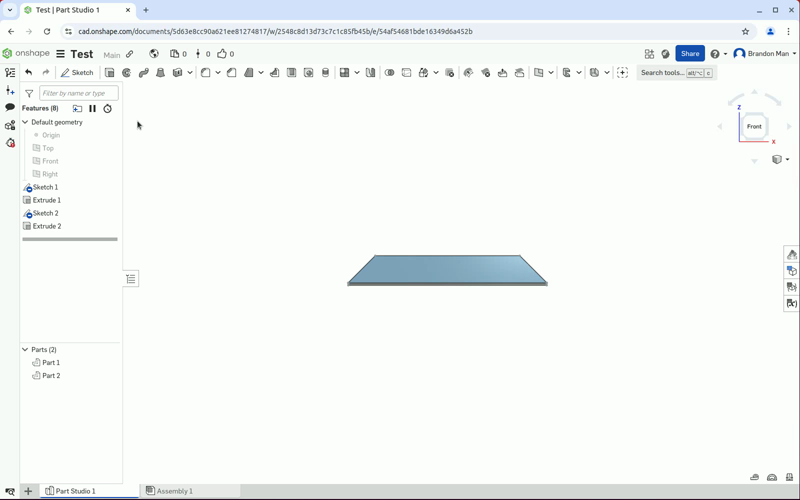
key(shift+h)
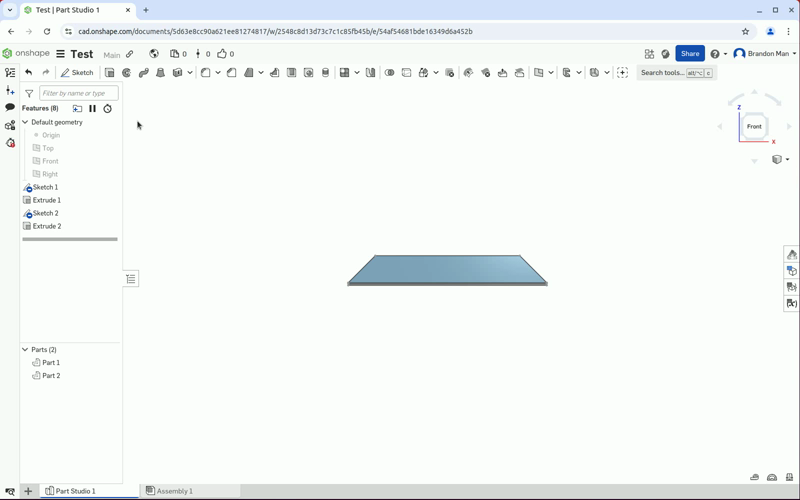
key(shift+7)
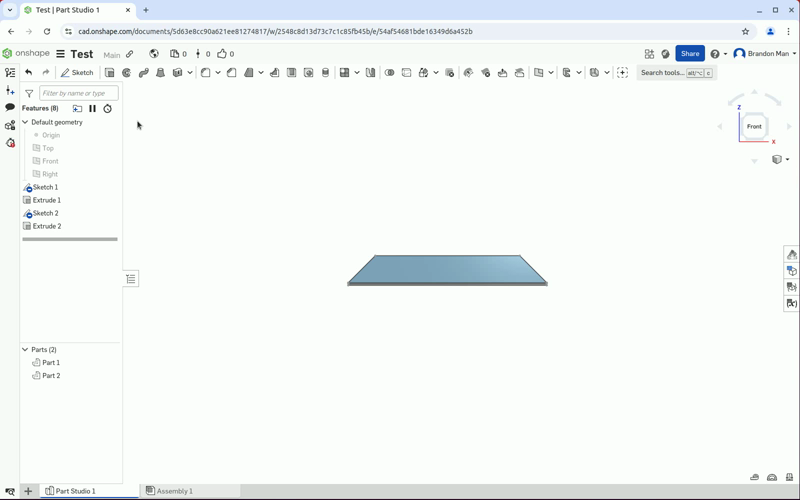
key(left, 2)
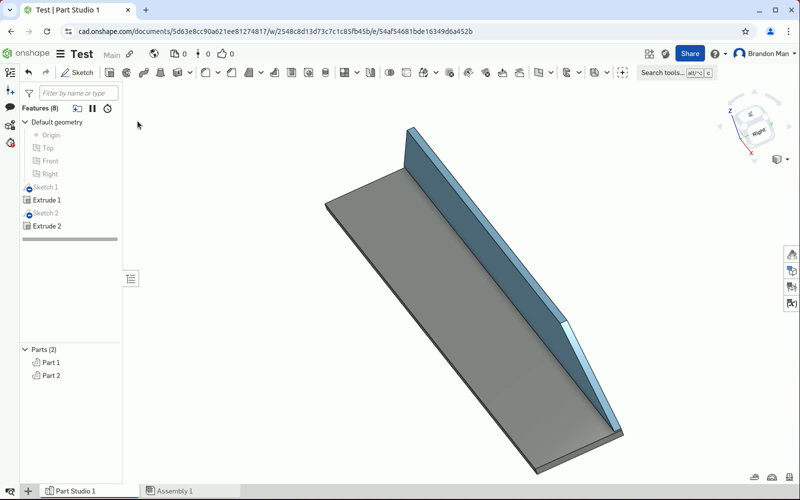
key(down, 2)
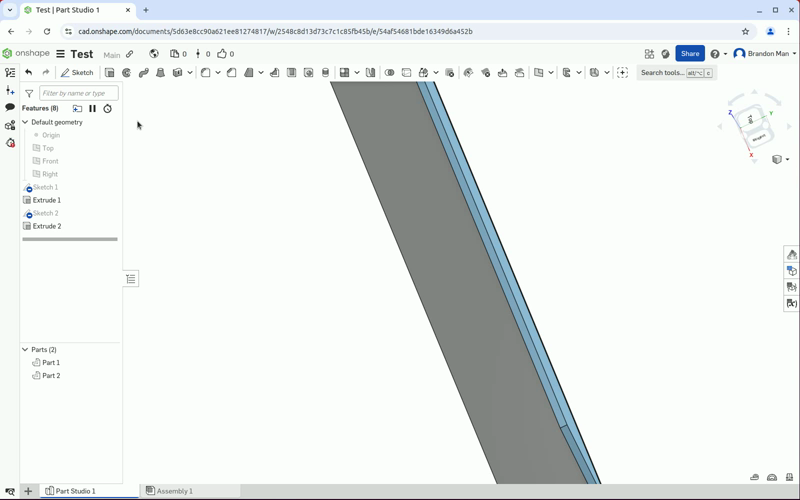
key(up, 2)
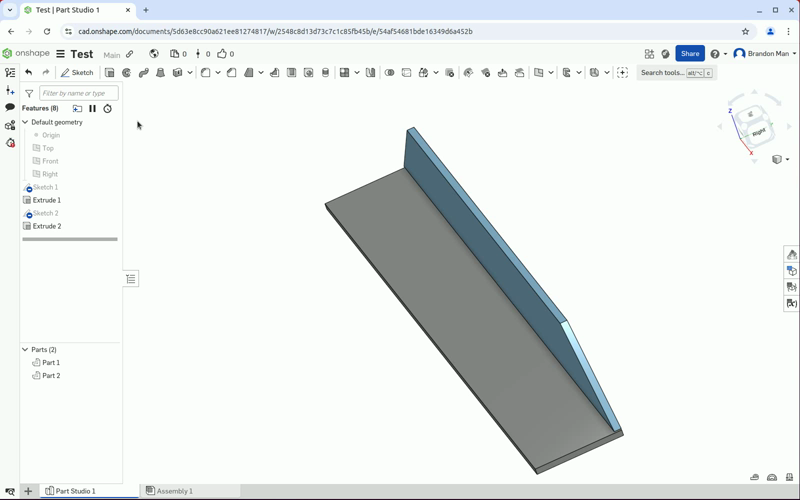
key(right, 2)
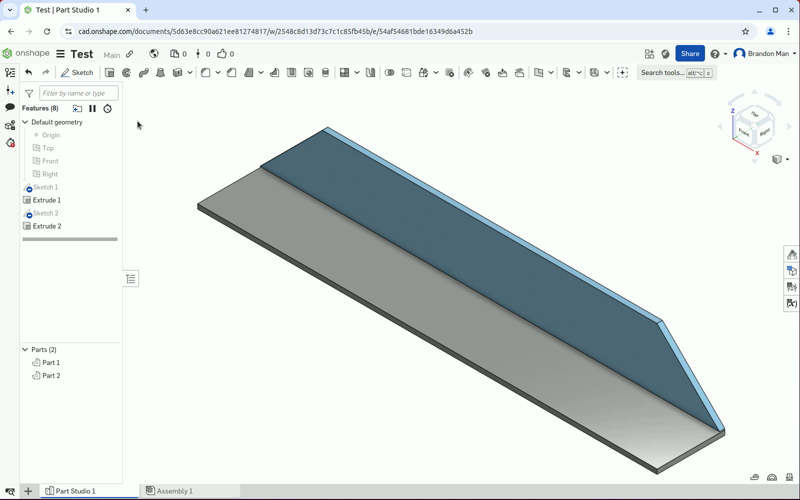
mouse_move(73, 189)
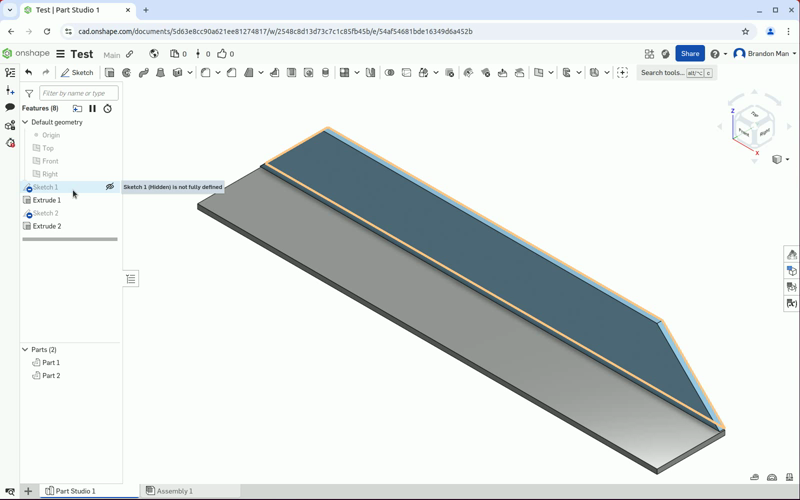
click(73, 189)